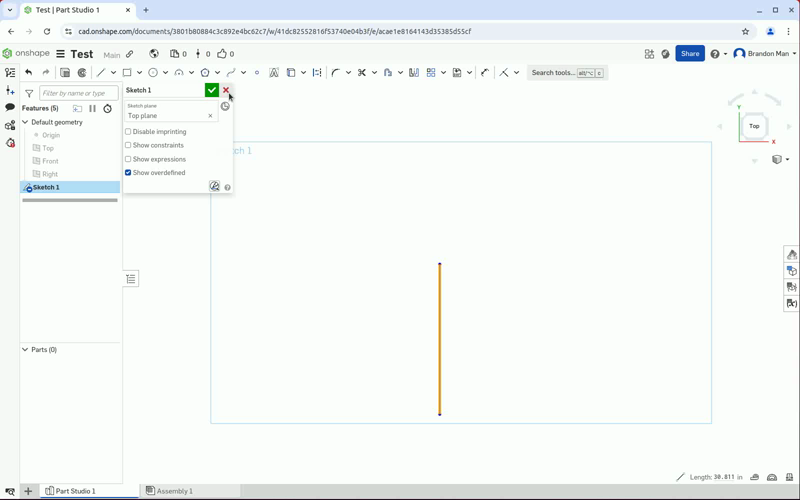
key(shift+h)
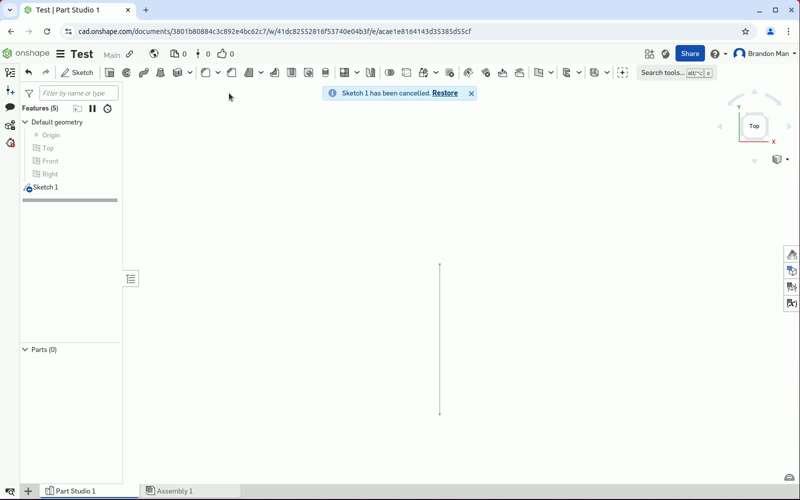
key(shift+s)
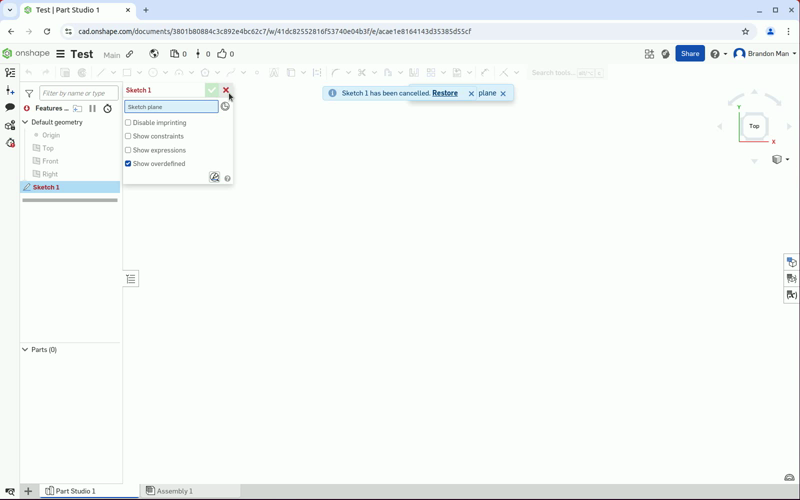
mouse_move(73, 150)
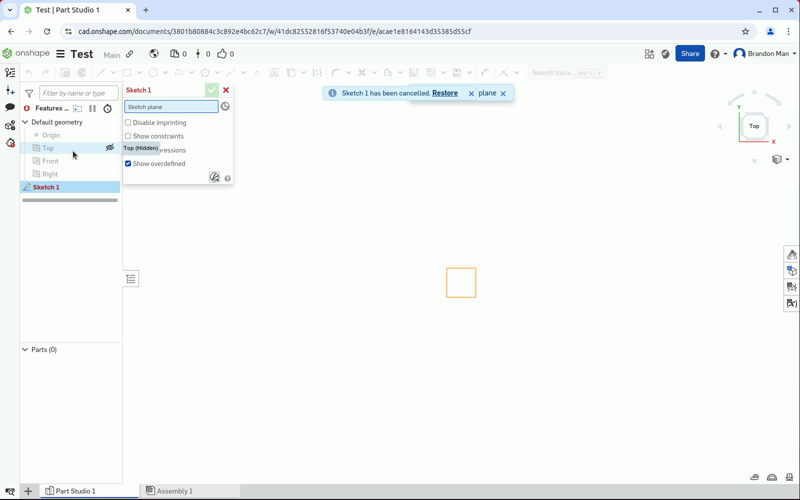
click(73, 150)
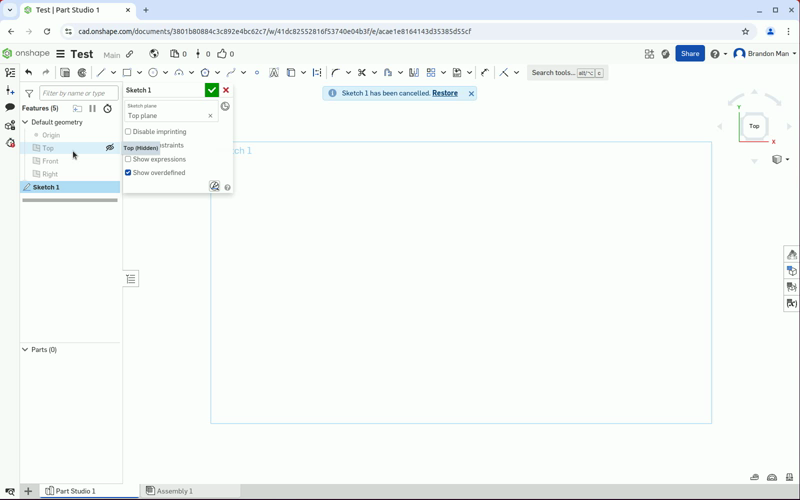
mouse_move(73, 352)
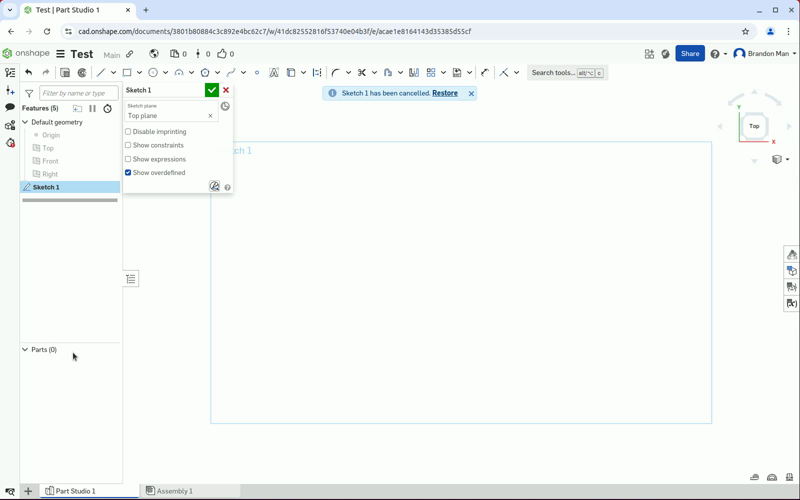
key(y)
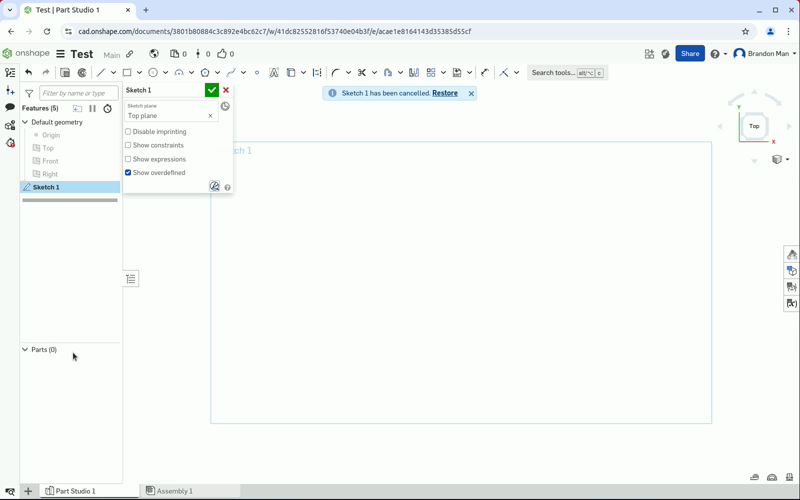
key(l)
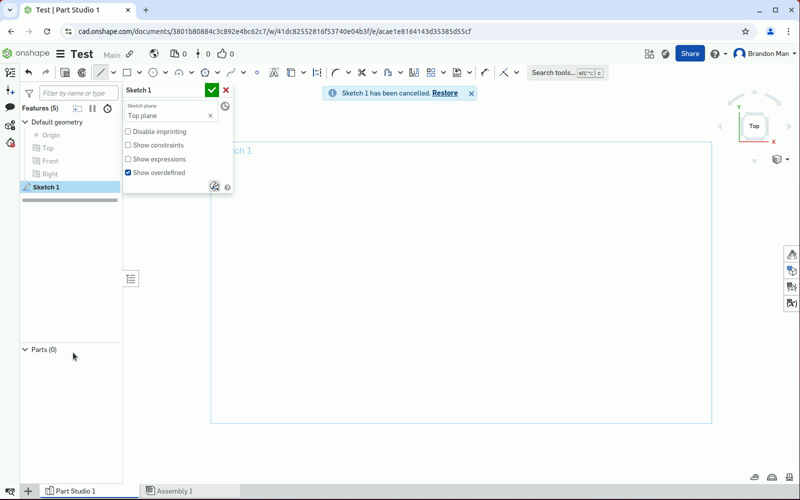
key_down(shift)
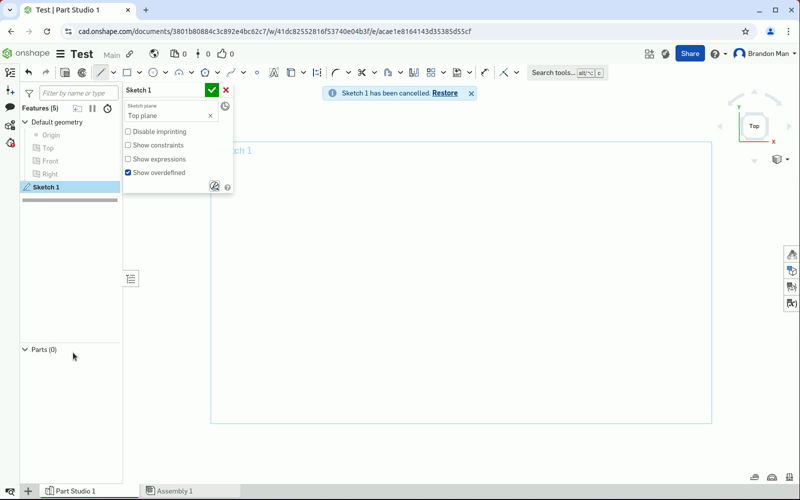
mouse_move(348, 359)
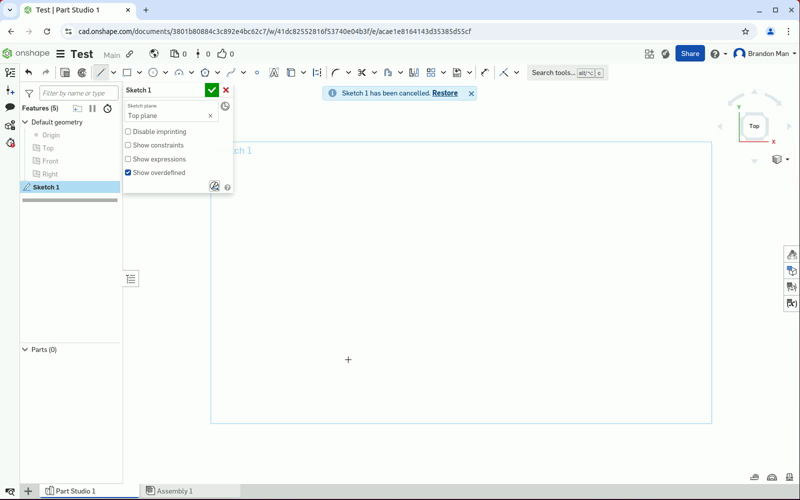
click(348, 359)
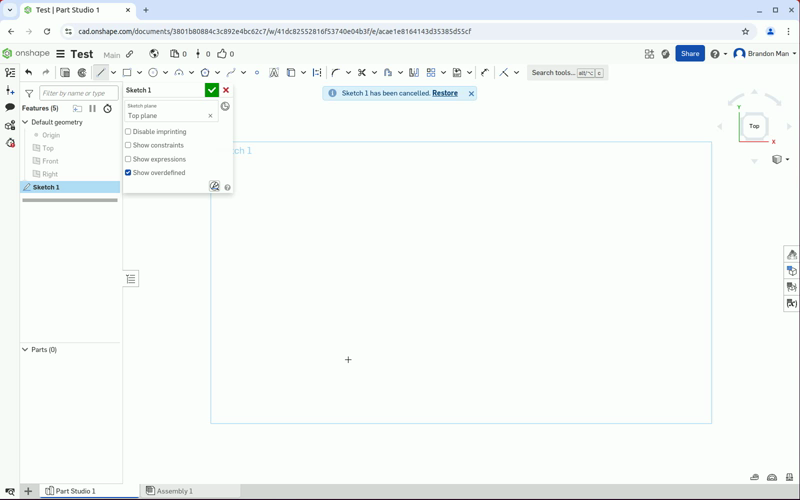
key_up(shift)
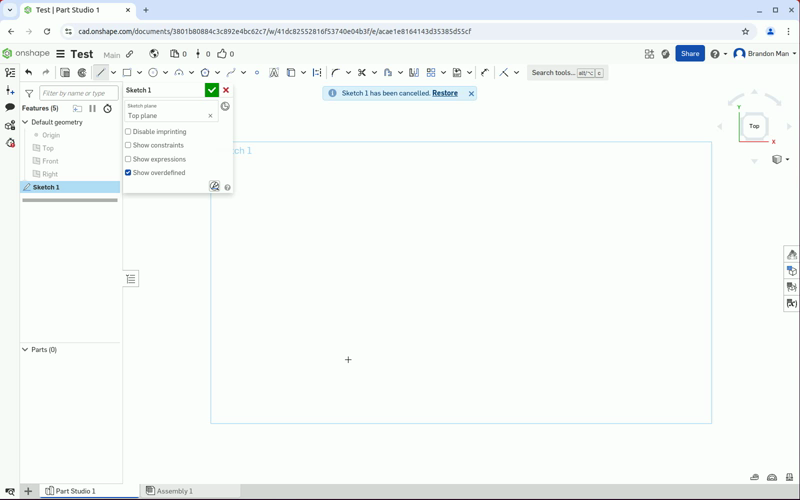
key_down(shift)
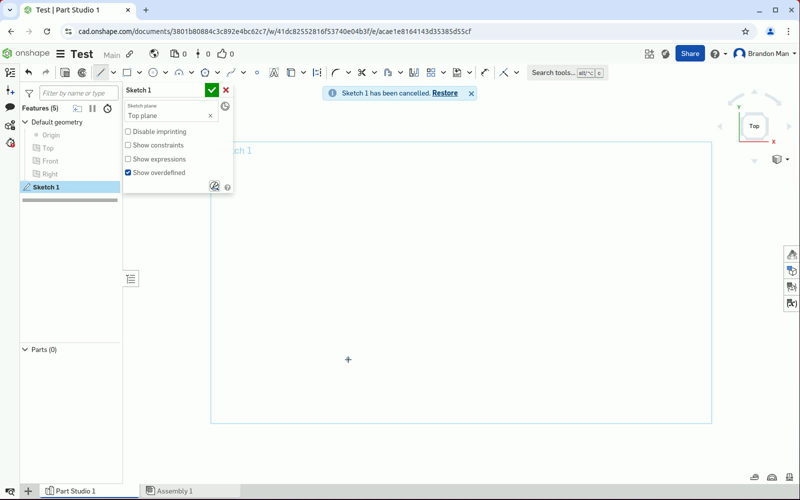
mouse_move(566, 359)
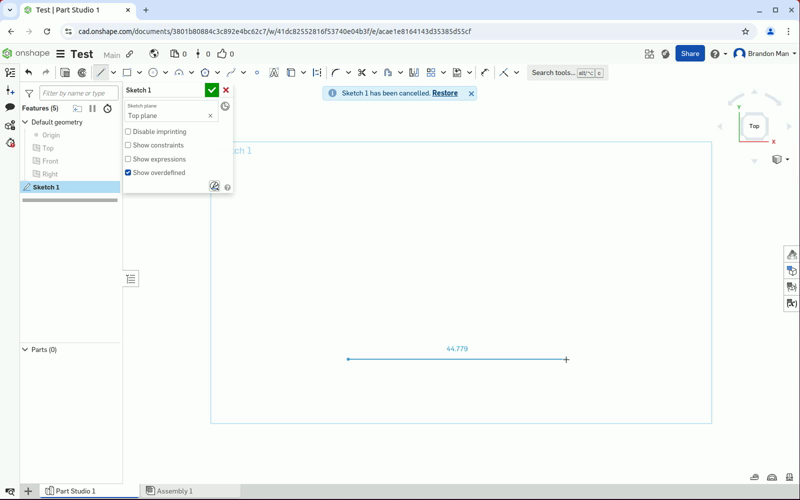
click(566, 359)
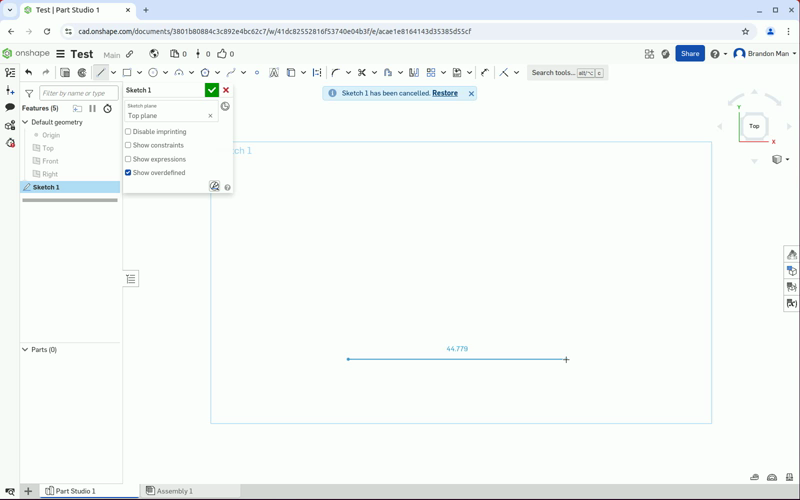
key_up(shift)
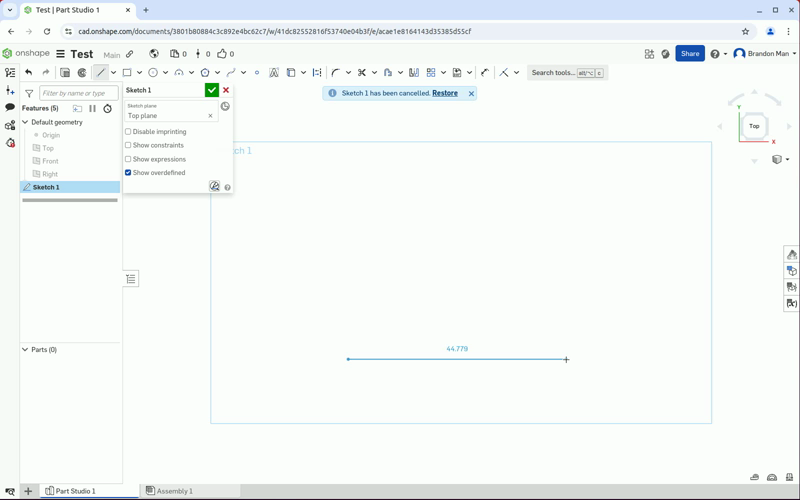
key_down(shift)
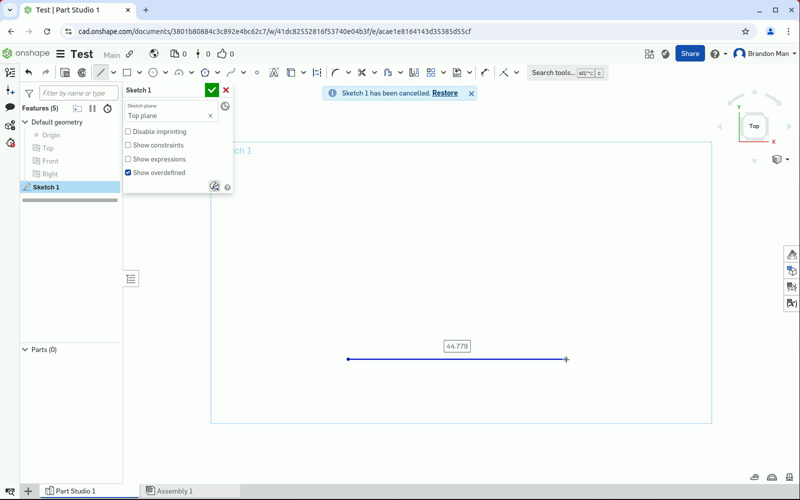
mouse_move(566, 209)
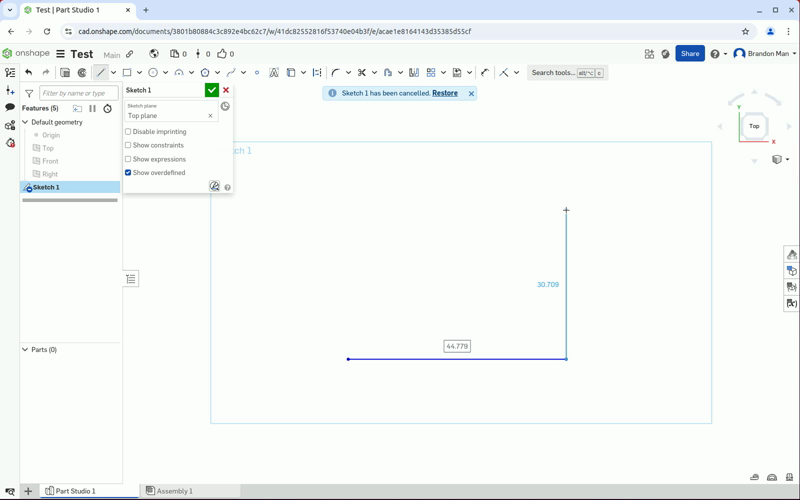
click(566, 209)
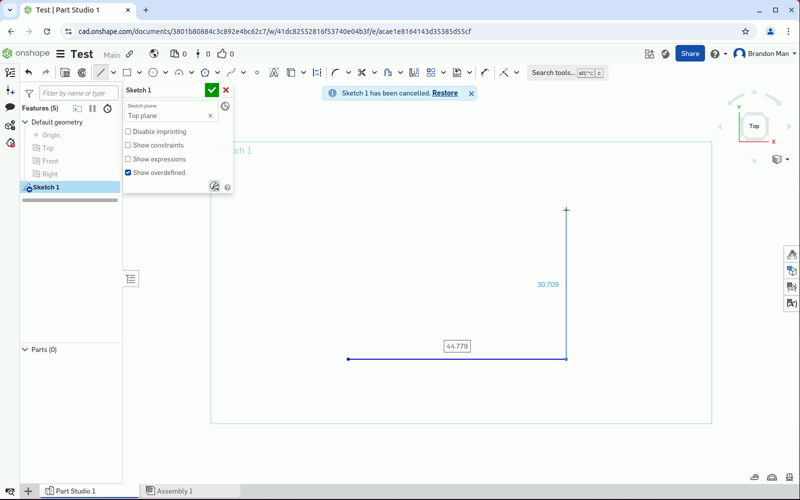
key_up(shift)
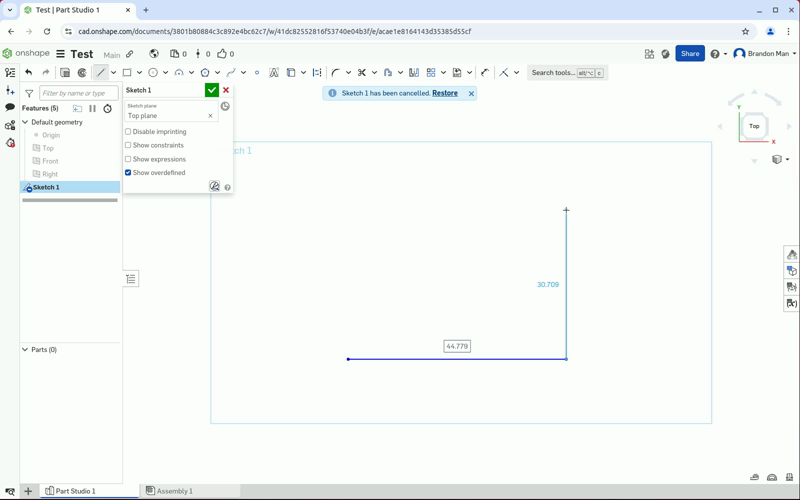
key_down(shift)
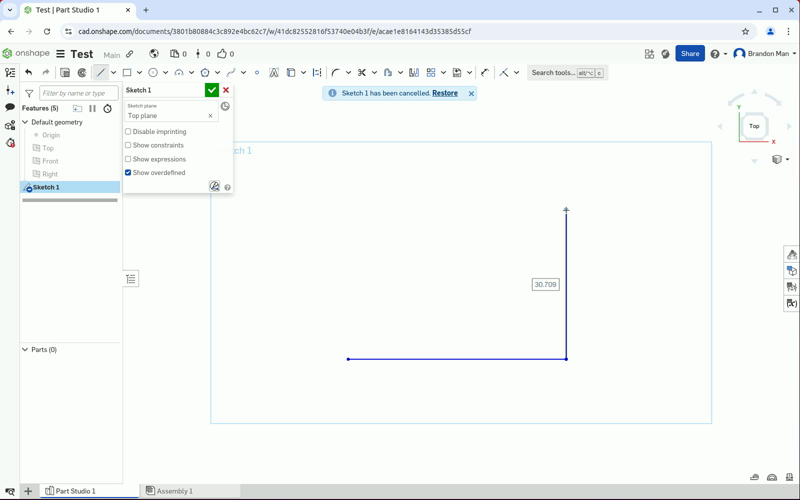
mouse_move(348, 209)
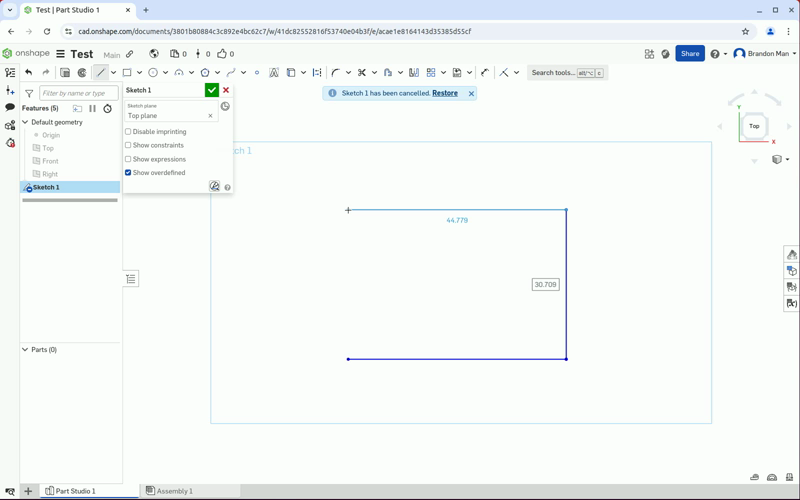
click(348, 209)
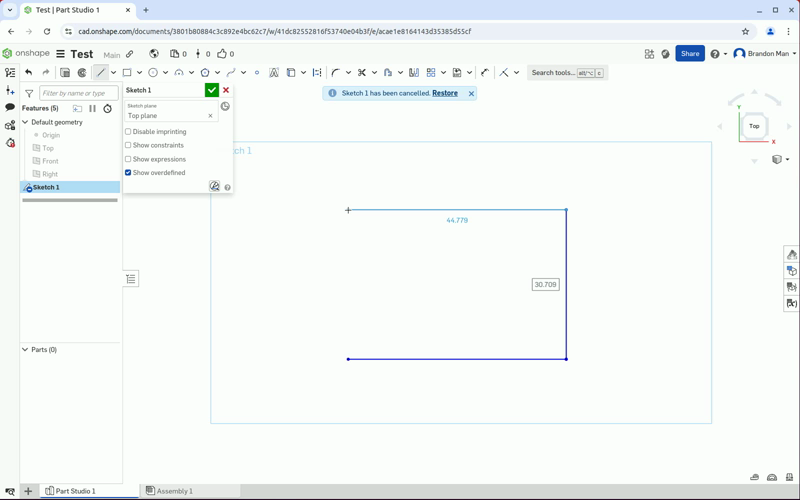
key_up(shift)
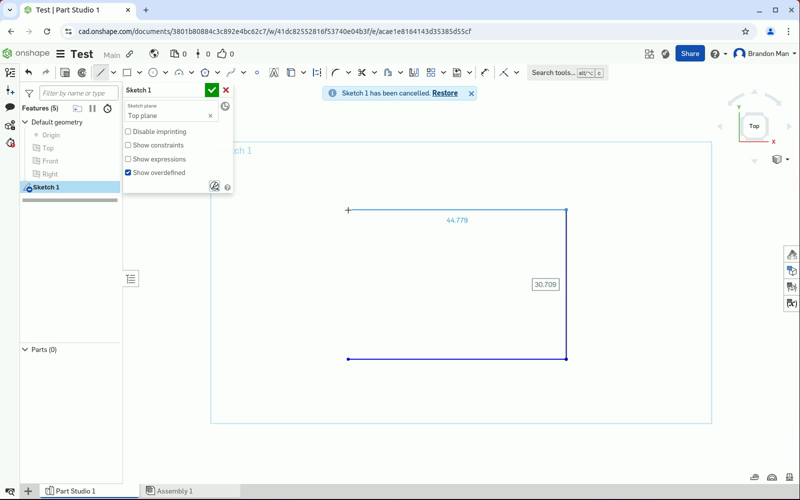
key_down(shift)
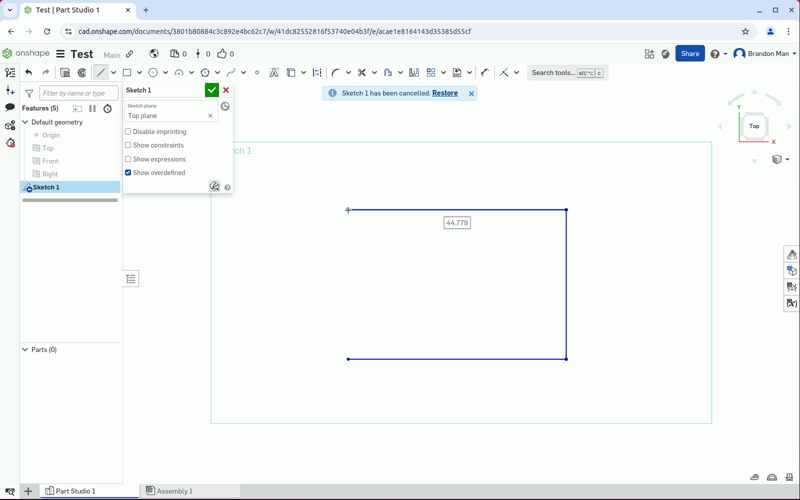
mouse_move(348, 359)
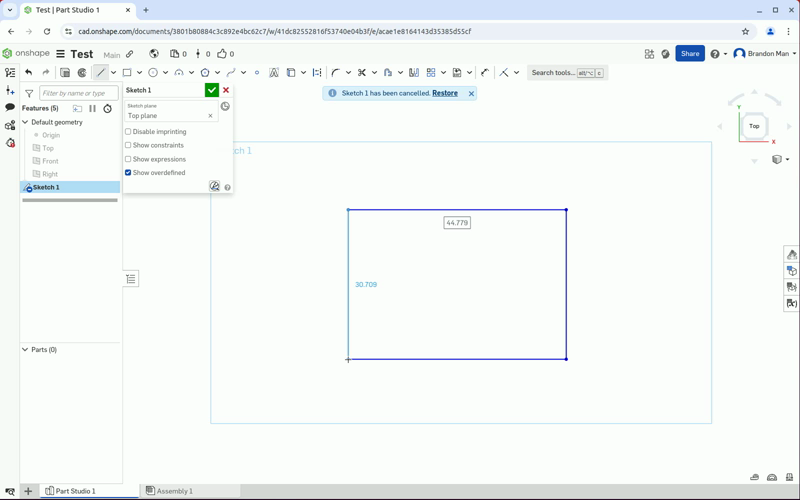
key_up(shift)
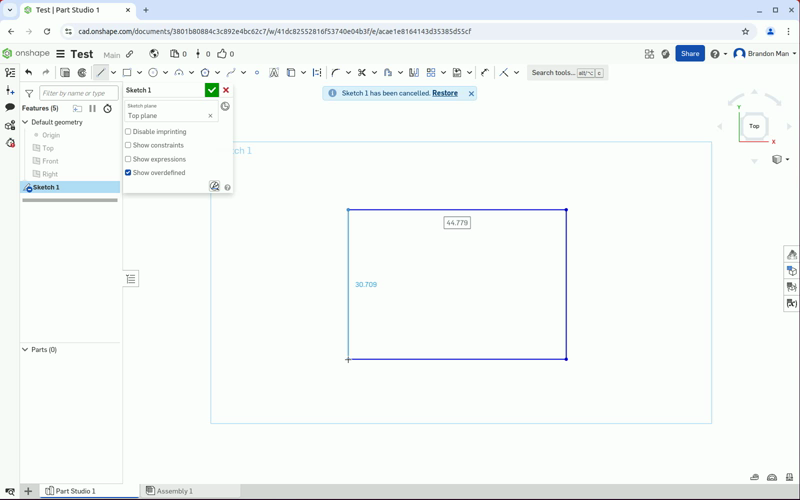
click(348, 359)
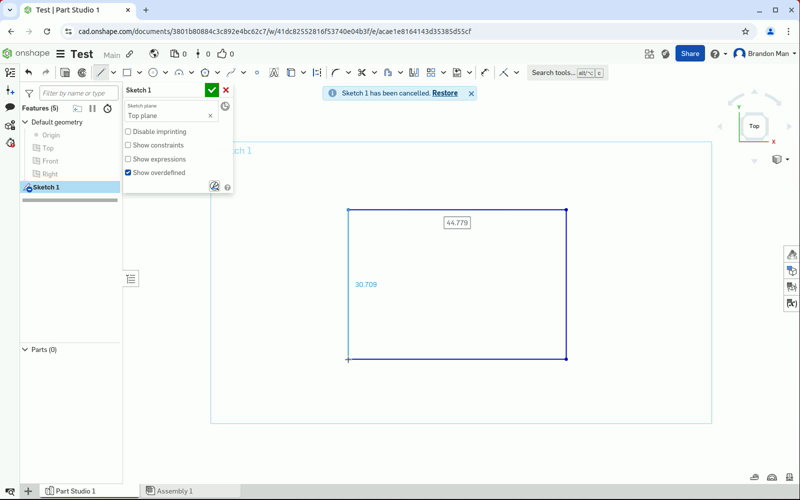
key(esc)
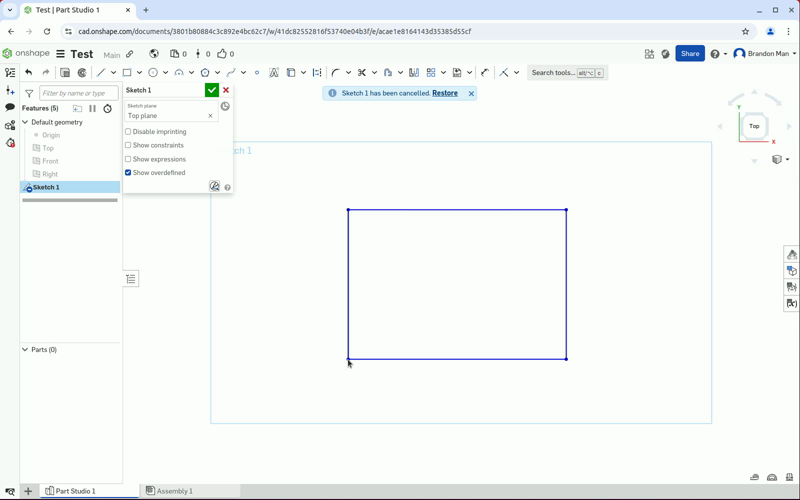
mouse_move(394, 292)
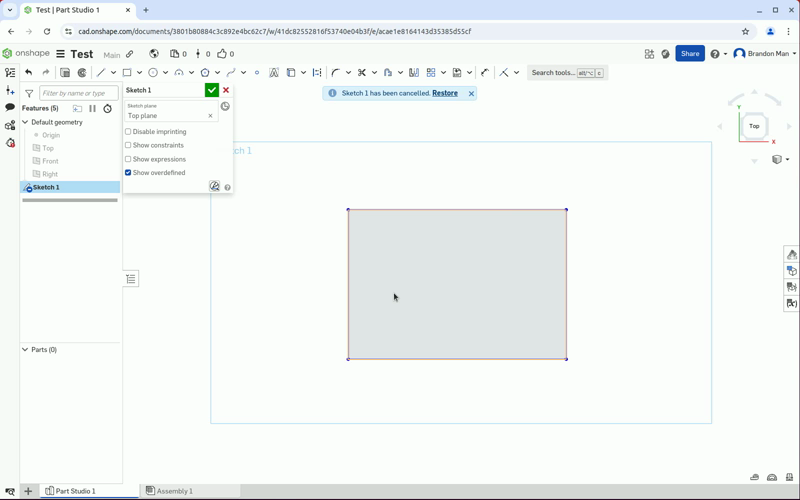
click(394, 292)
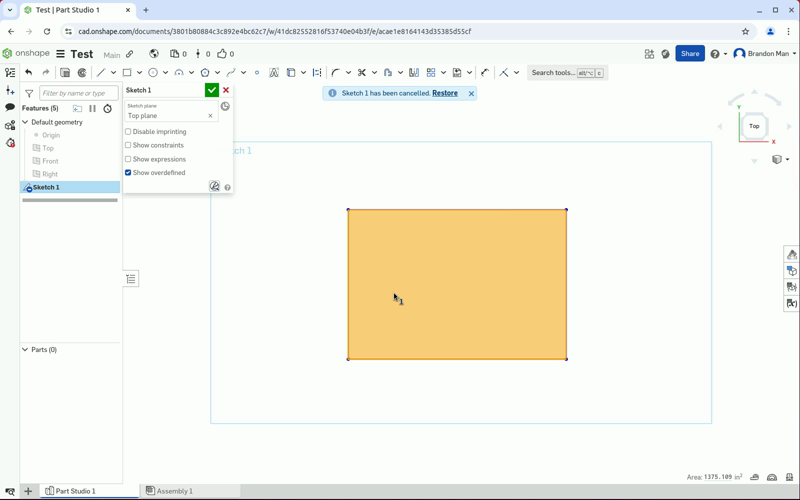
mouse_move(73, 352)
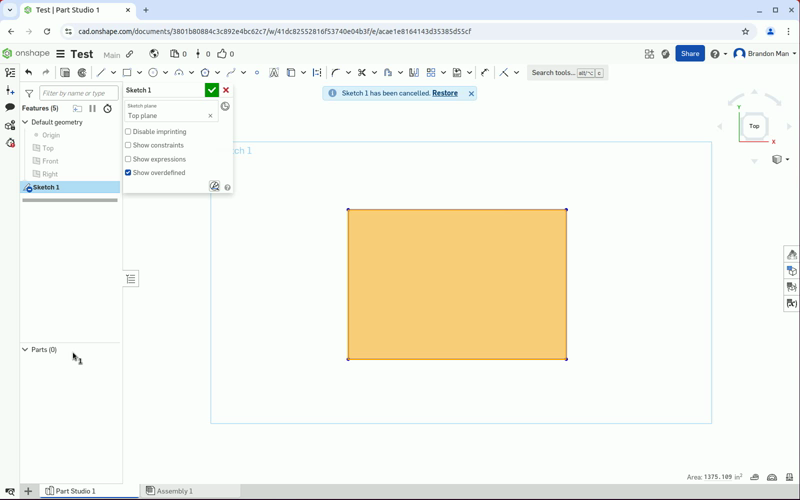
key(shift+y)
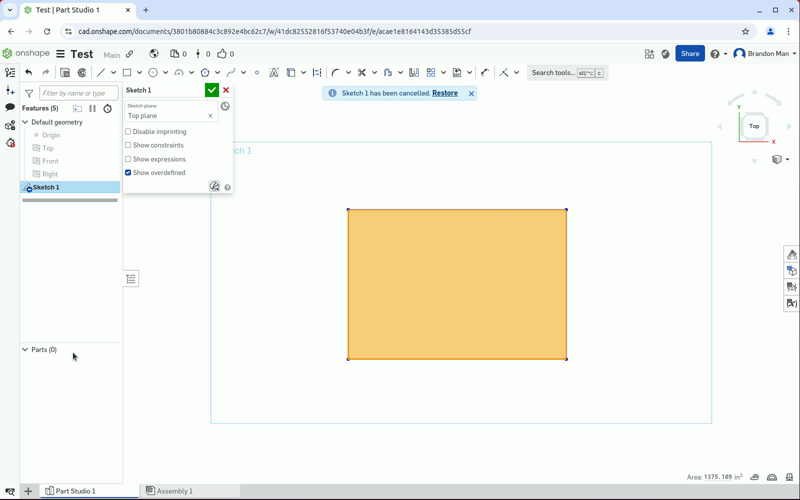
key(shift+e)
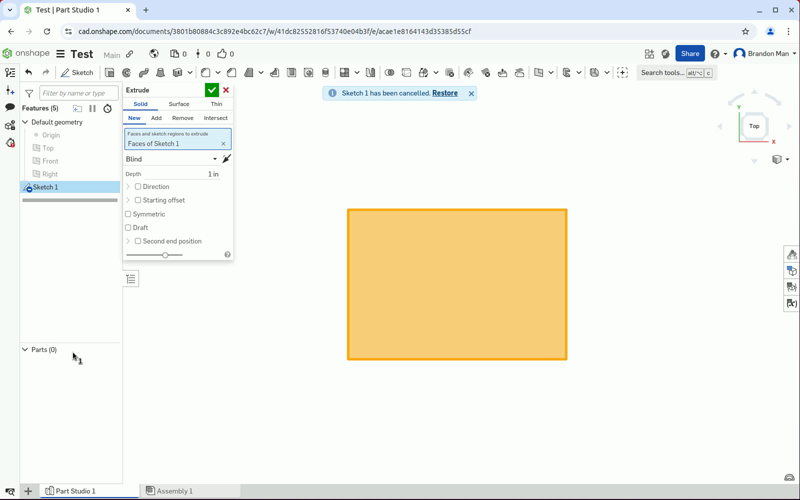
mouse_move(143, 106)
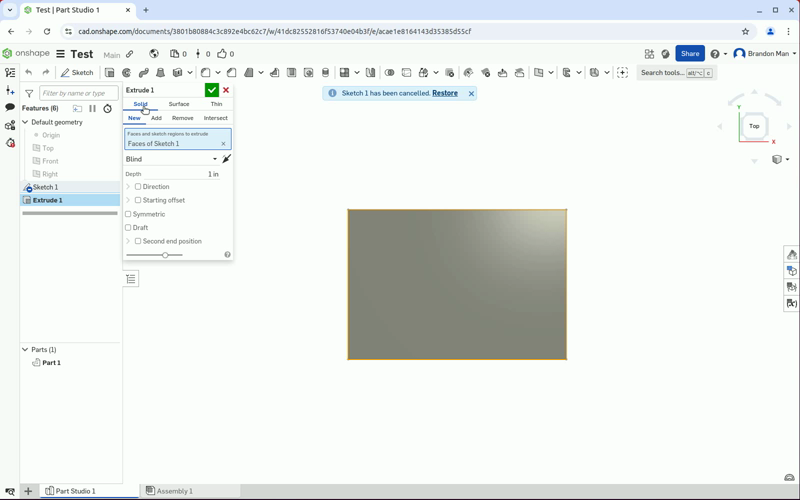
click(143, 106)
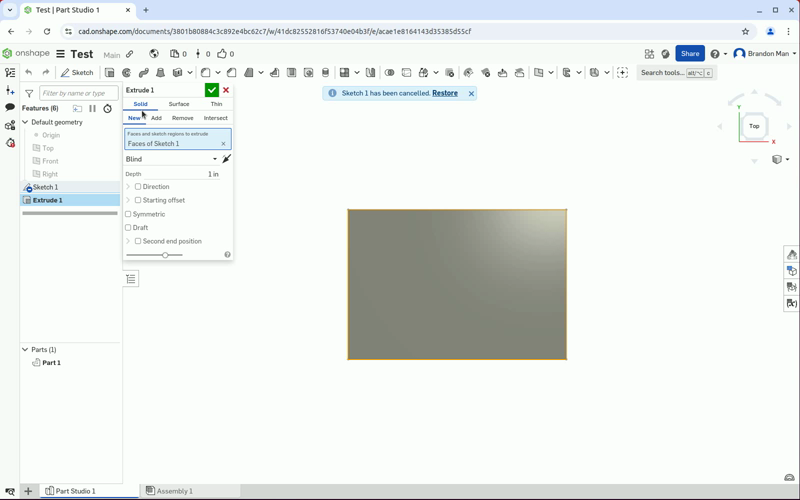
mouse_move(137, 120)
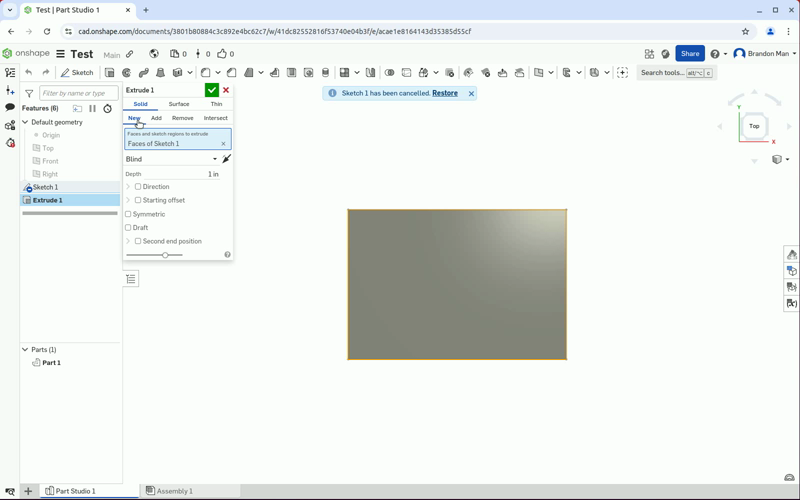
click(137, 120)
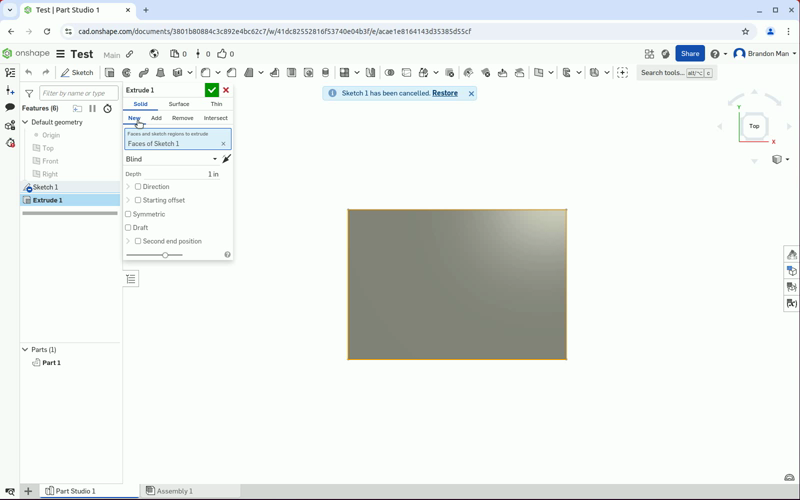
key(tab, 4)
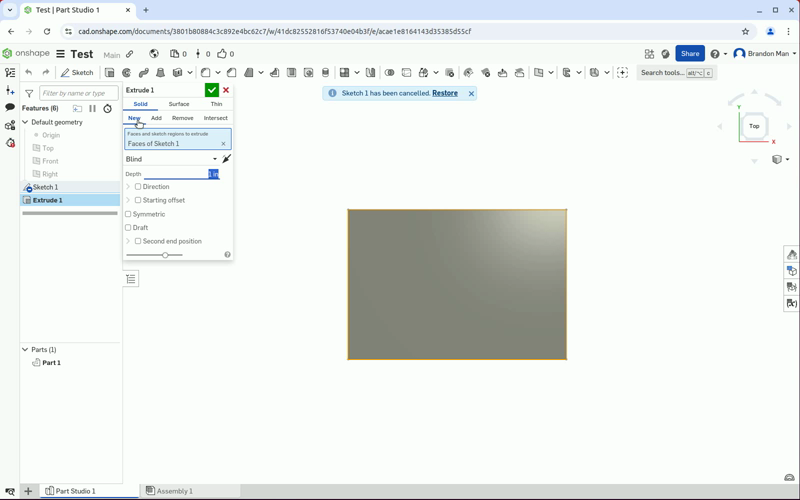
text(4.092)
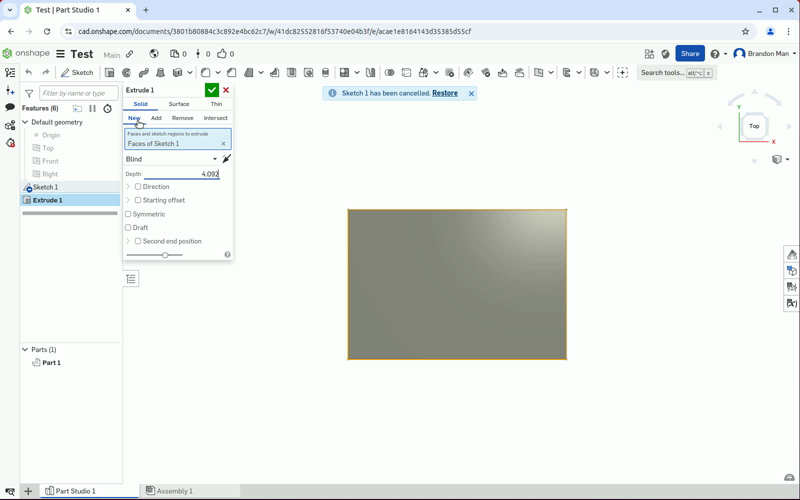
key(enter)
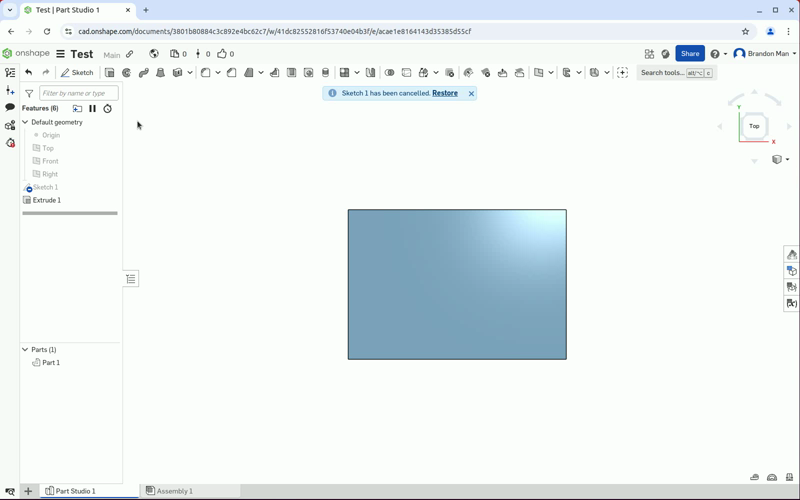
key(shift+h)
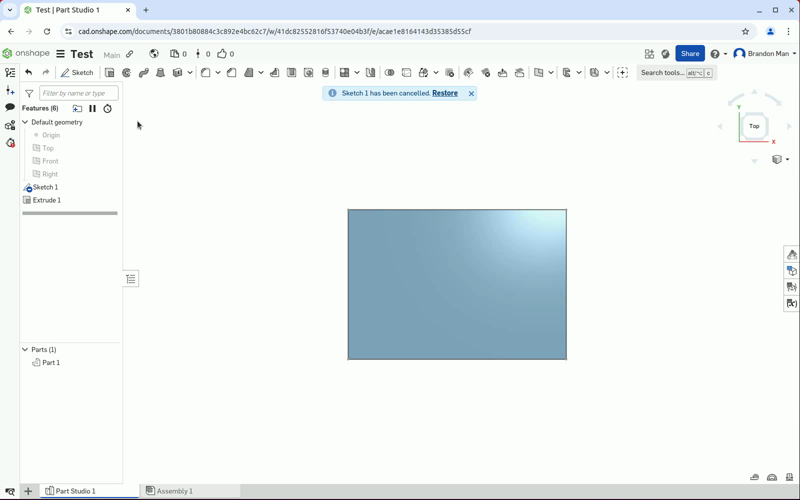
key(shift+h)
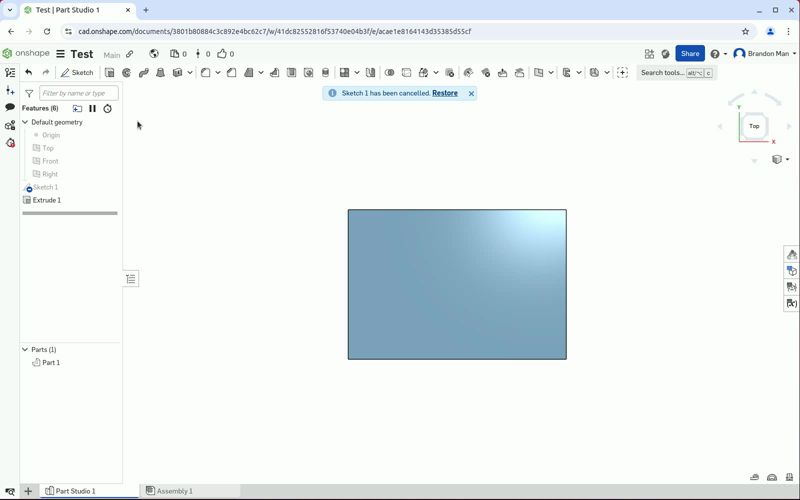
mouse_move(73, 189)
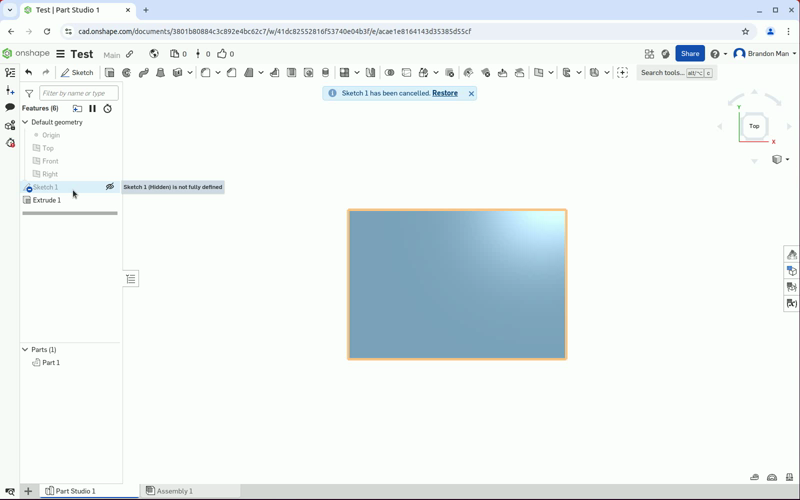
click(73, 189)
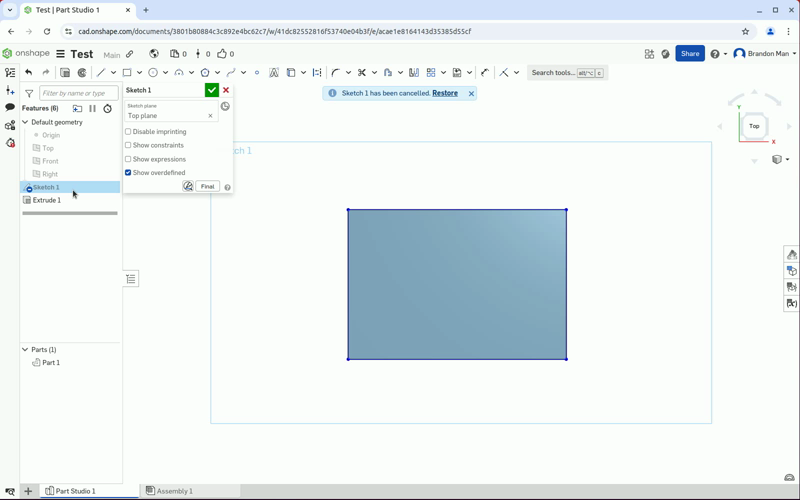
mouse_move(229, 92)
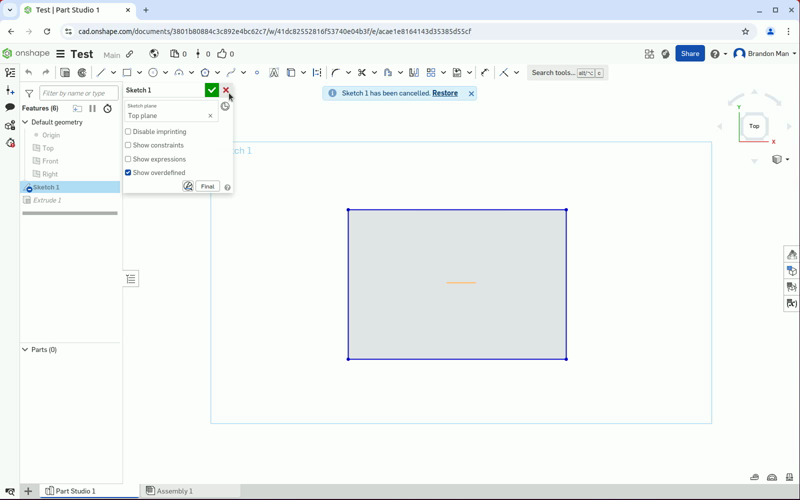
click(229, 92)
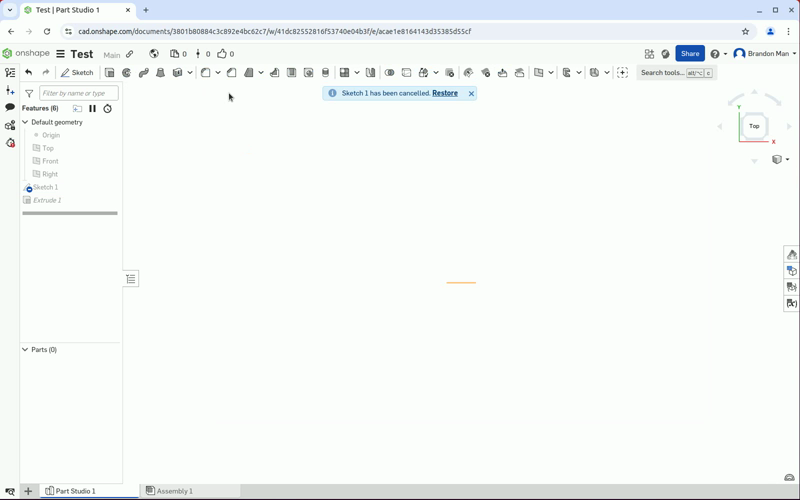
mouse_move(541, 75)
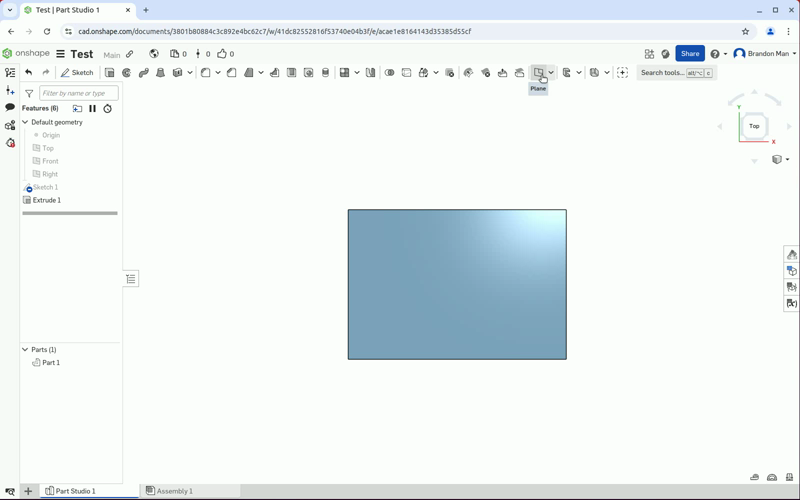
click(541, 75)
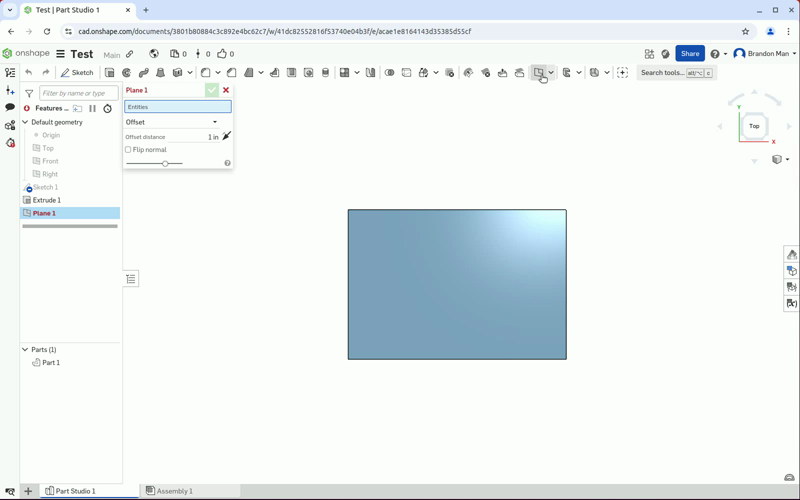
mouse_move(73, 150)
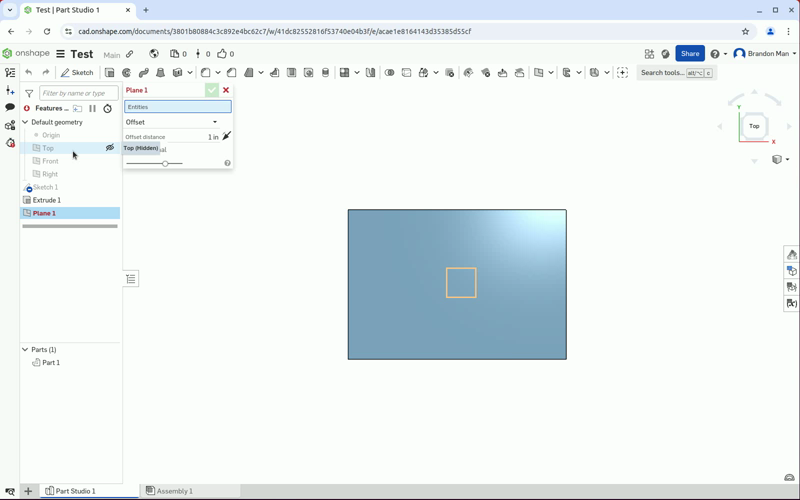
click(73, 150)
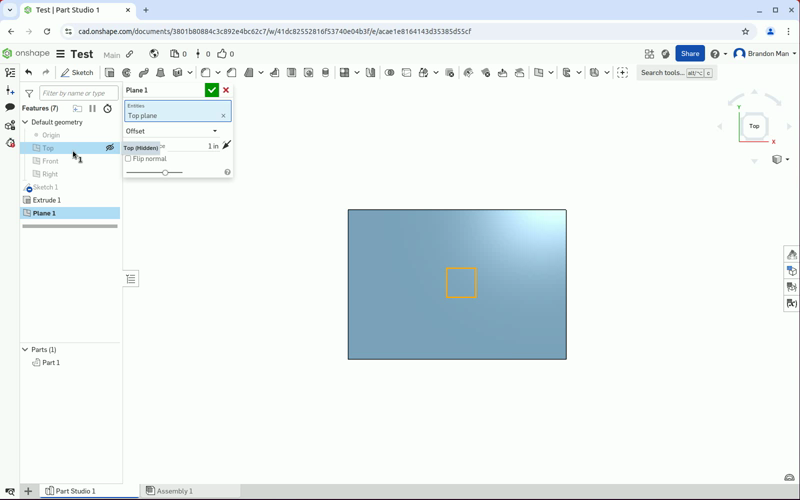
key(tab, 2)
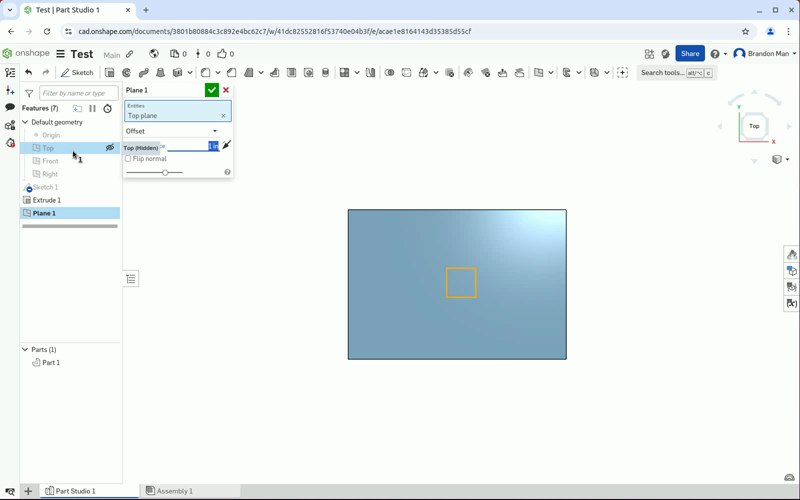
text(4.098)
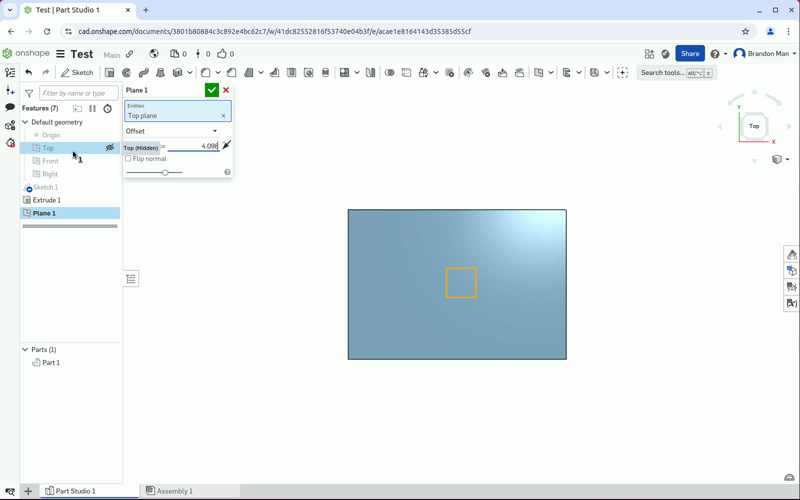
key(enter, 2)
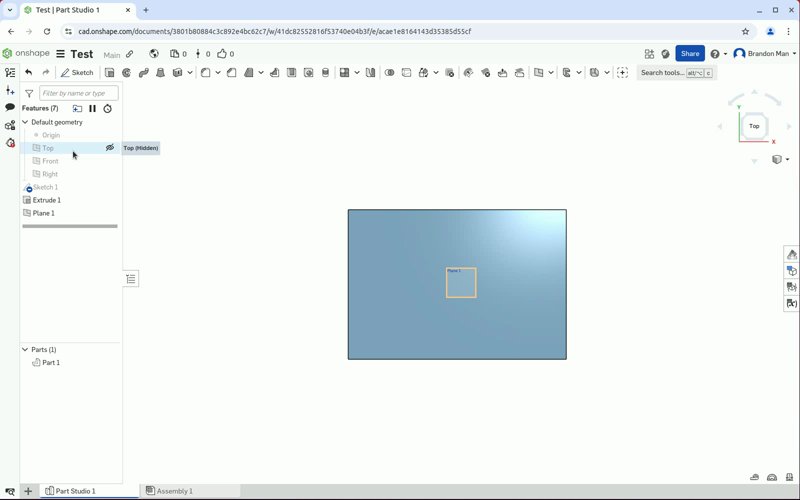
key(shift+s)
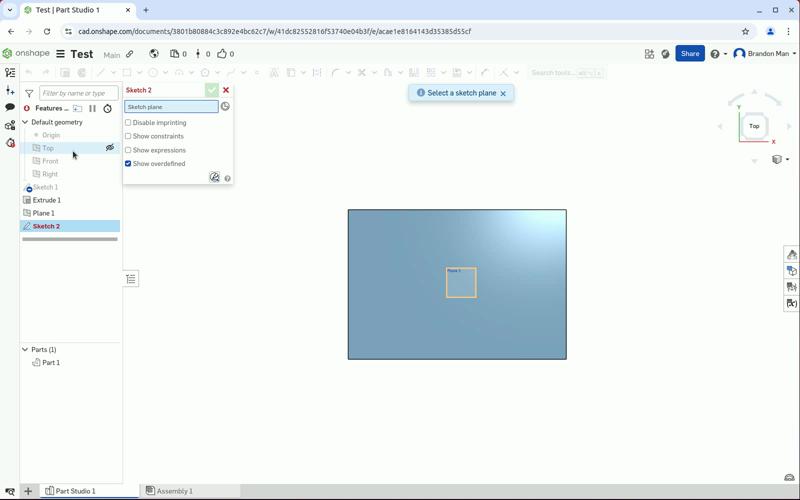
mouse_move(73, 215)
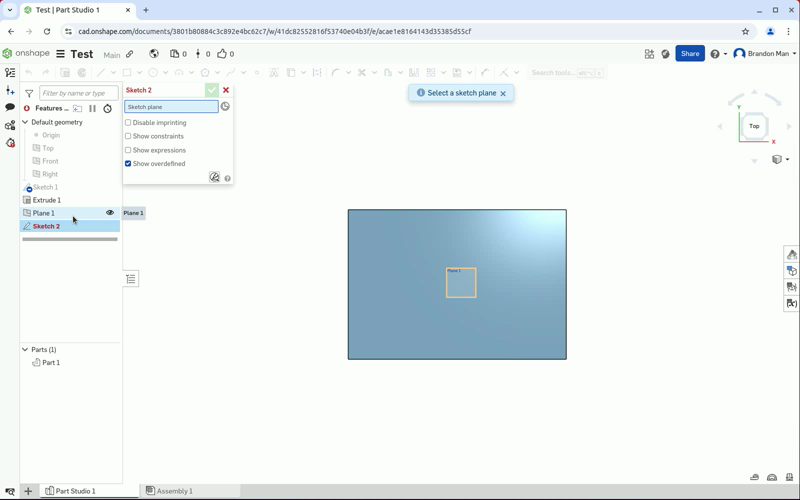
click(73, 215)
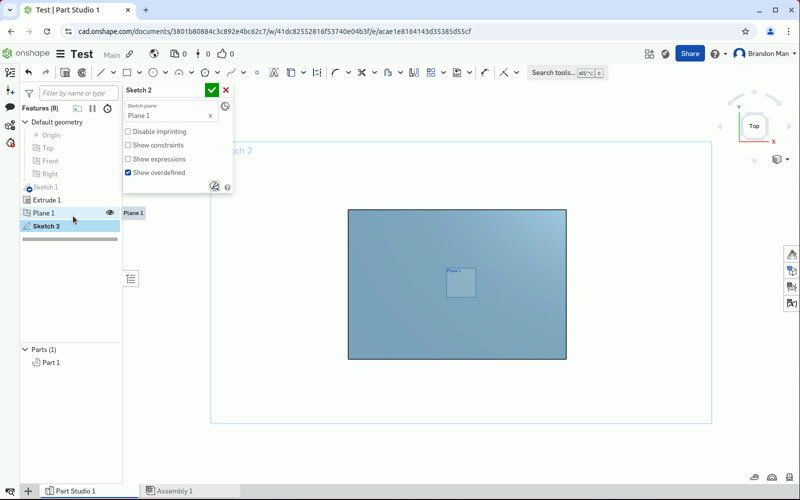
mouse_move(73, 352)
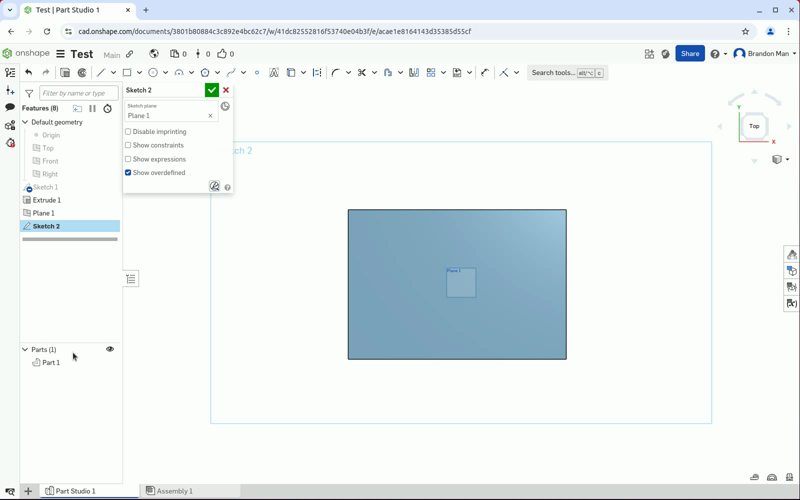
key(y)
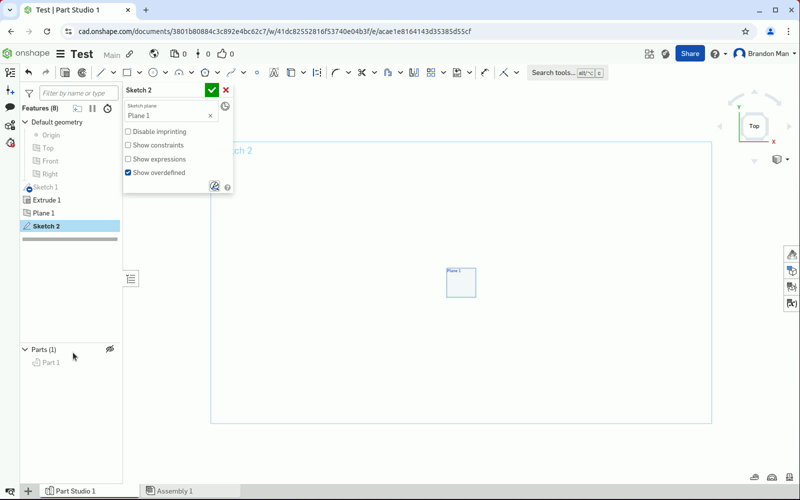
key(c)
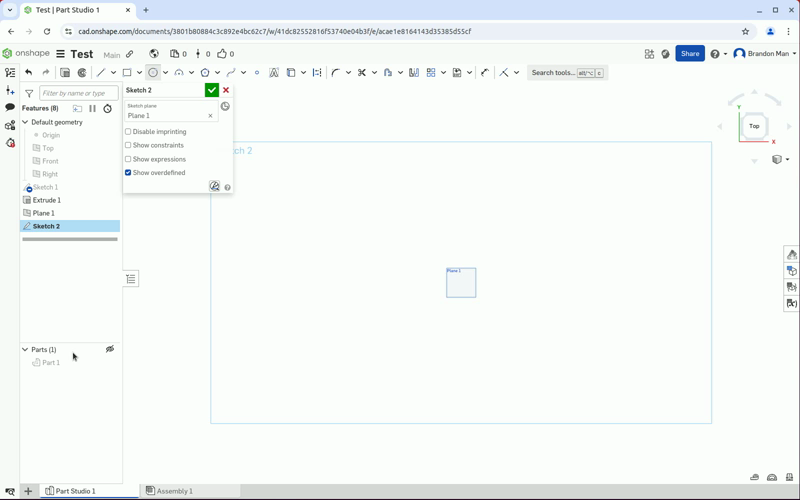
key_down(shift)
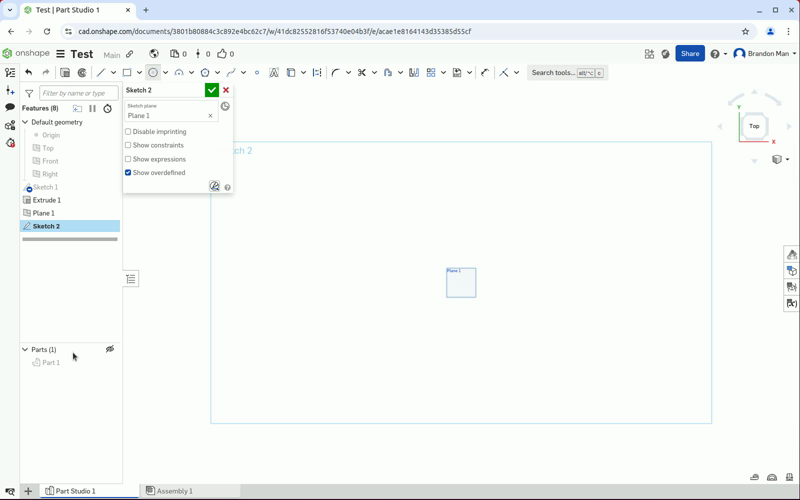
mouse_move(379, 282)
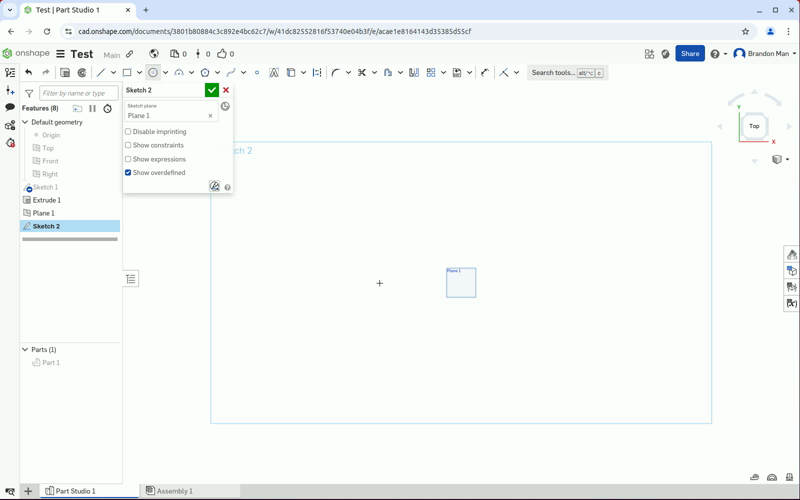
click(379, 282)
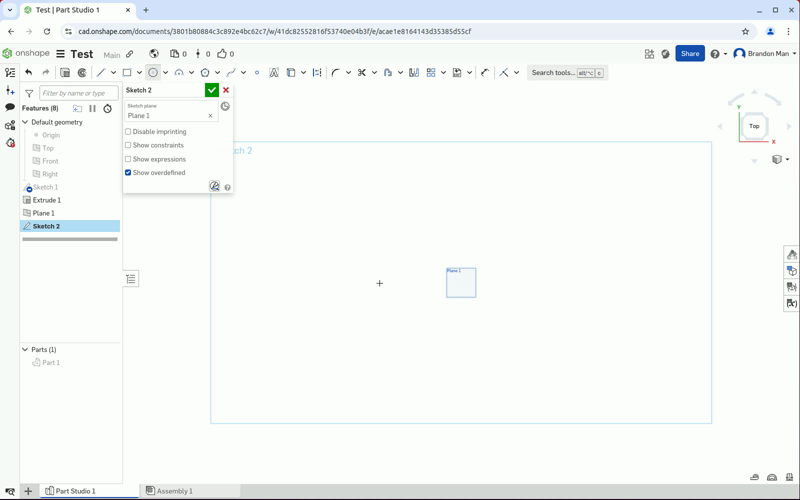
key_up(shift)
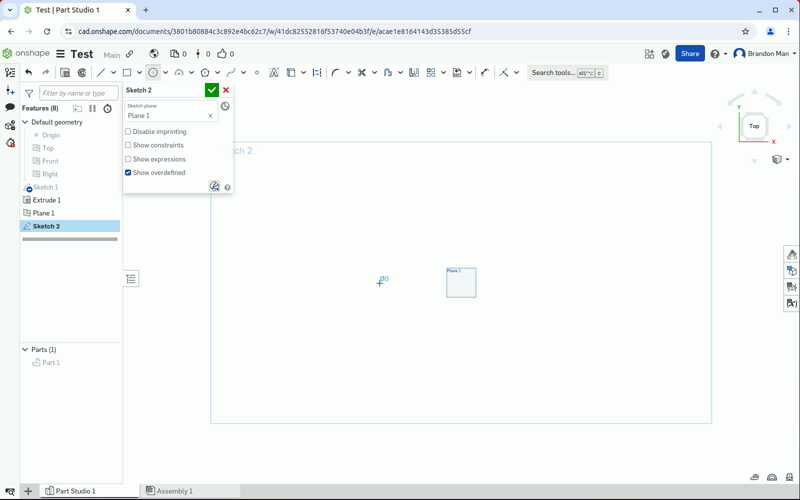
mouse_move(406, 282)
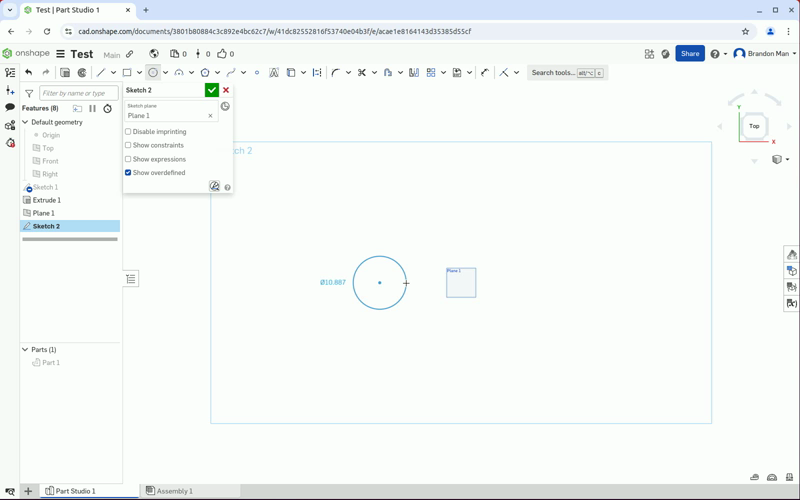
click(406, 282)
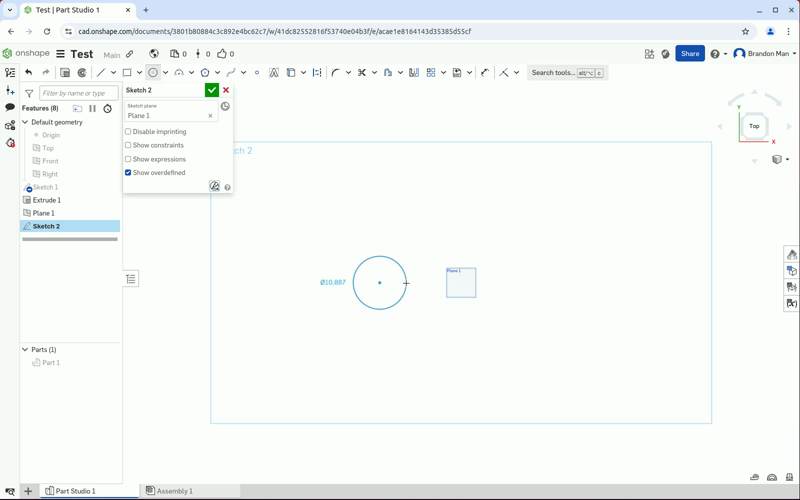
key(esc)
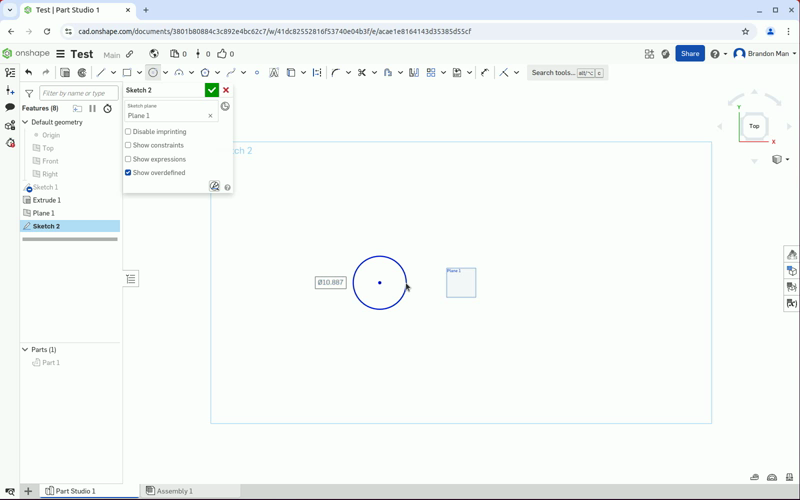
mouse_move(376, 274)
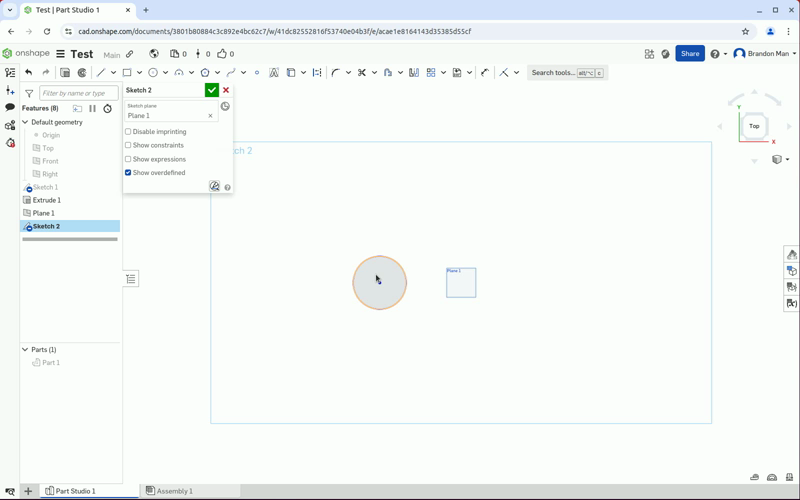
click(376, 274)
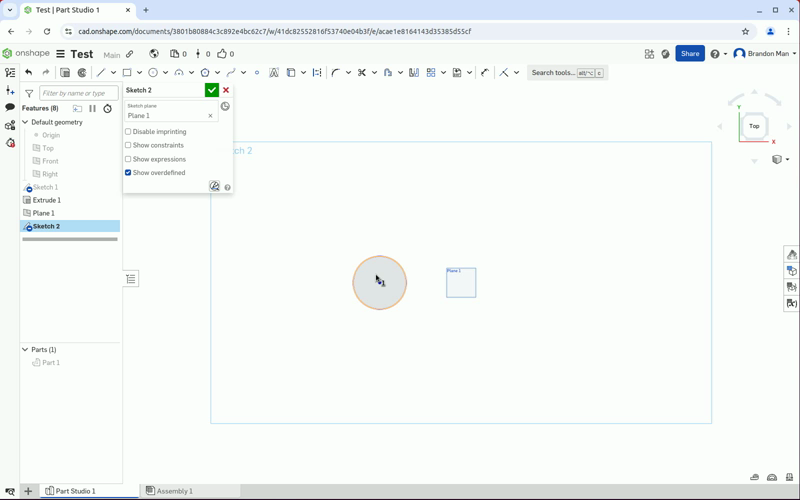
mouse_move(73, 352)
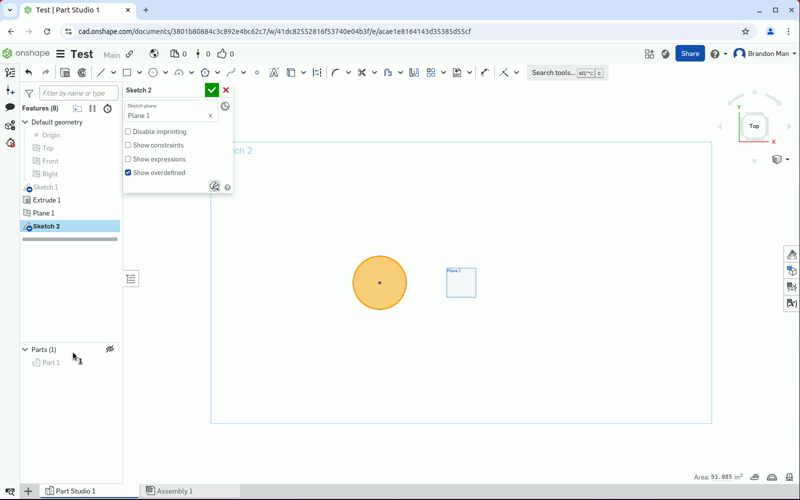
key(shift+y)
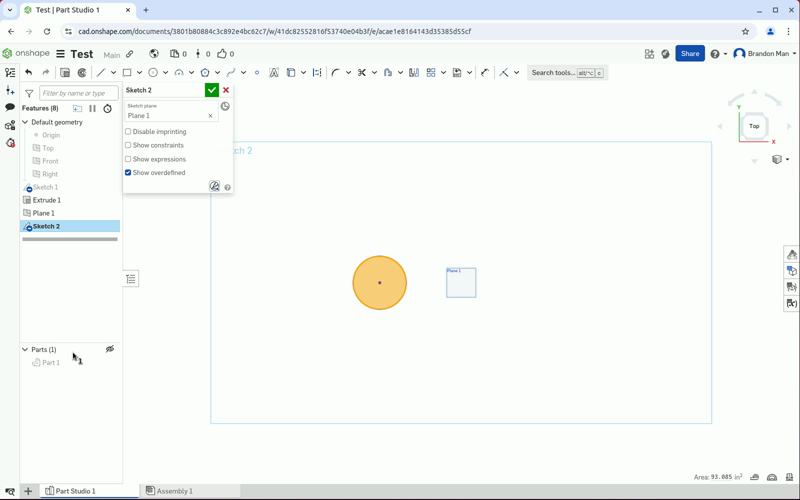
key(shift+e)
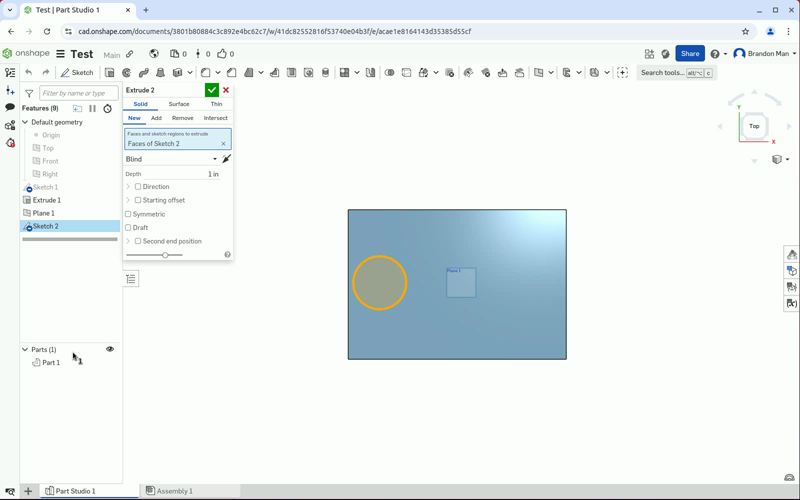
mouse_move(143, 106)
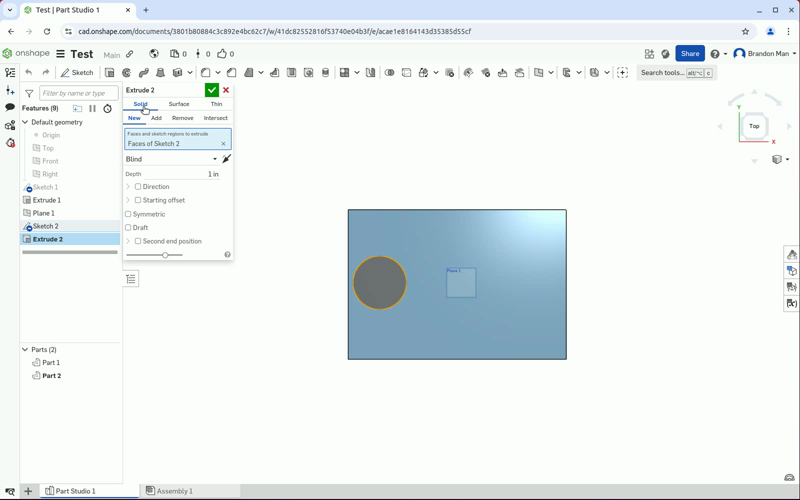
click(143, 106)
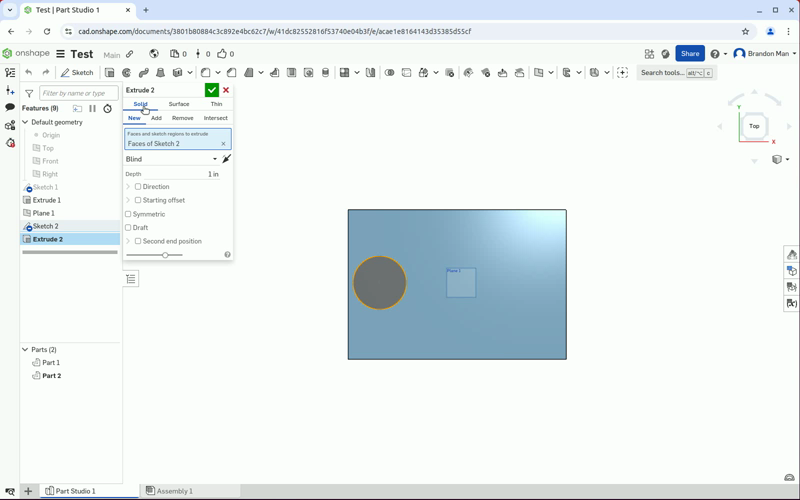
mouse_move(186, 120)
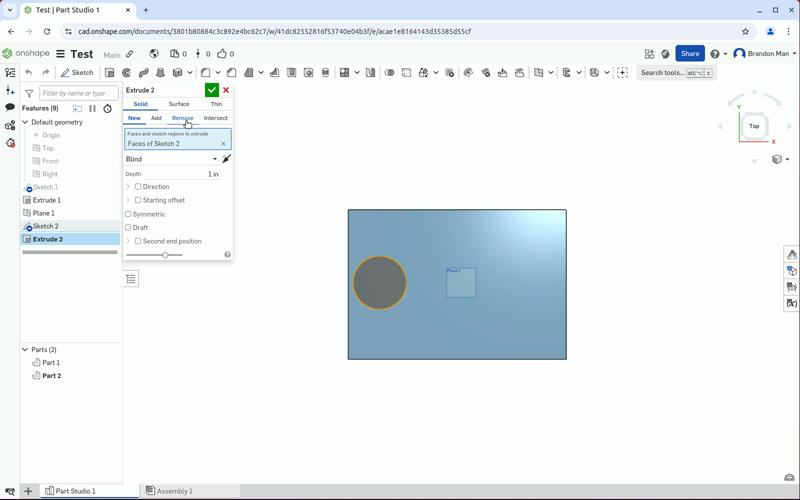
click(186, 120)
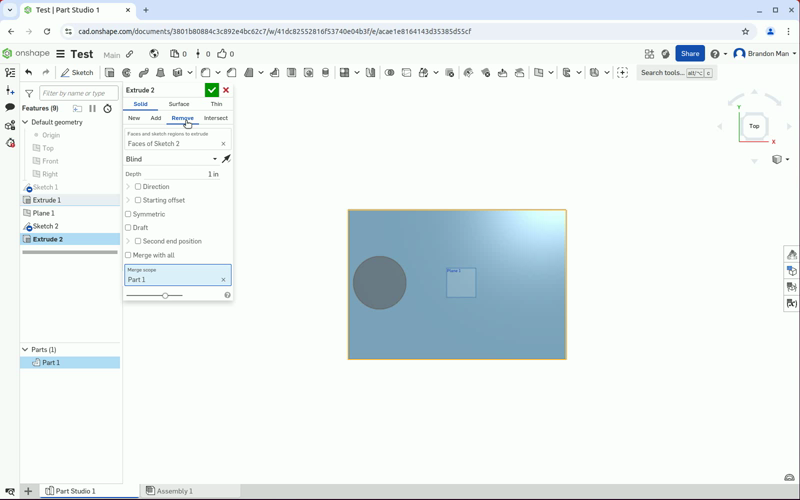
key(tab, 4)
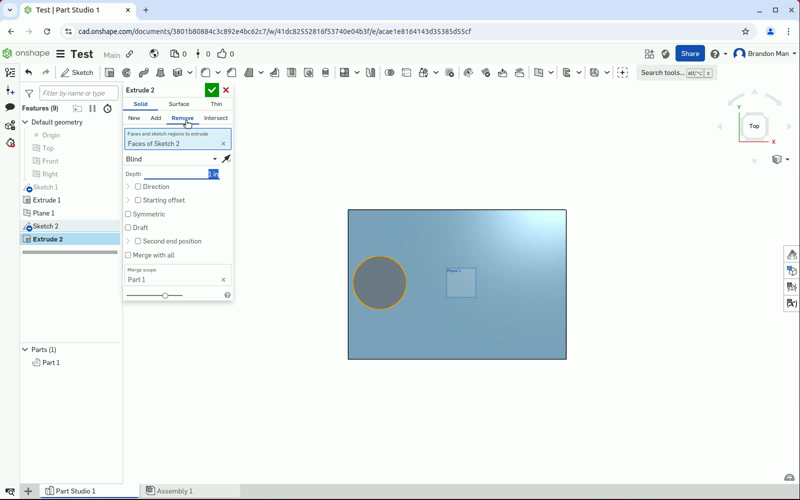
text(13.721)
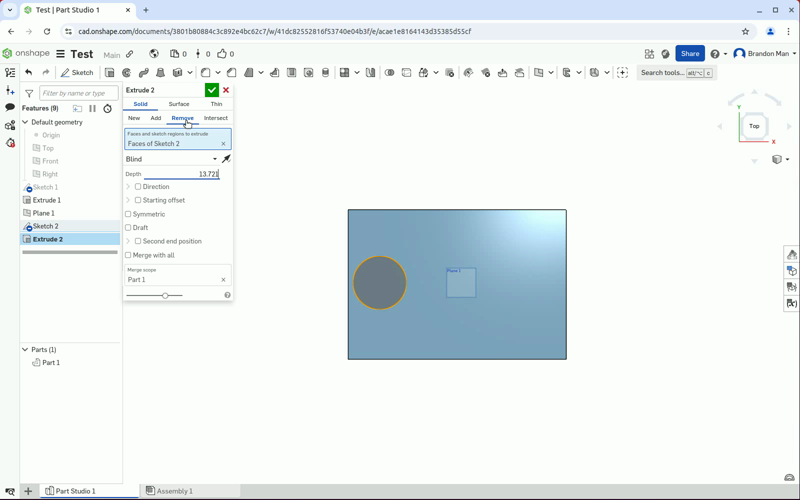
key(tab, 6)
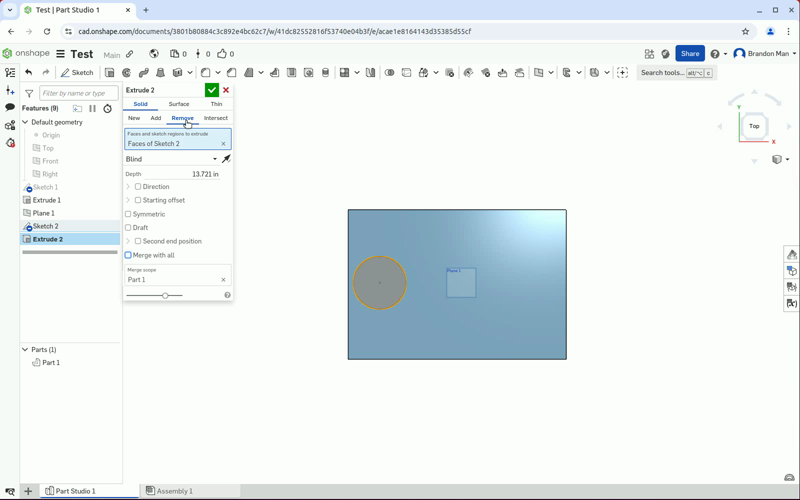
key(space)
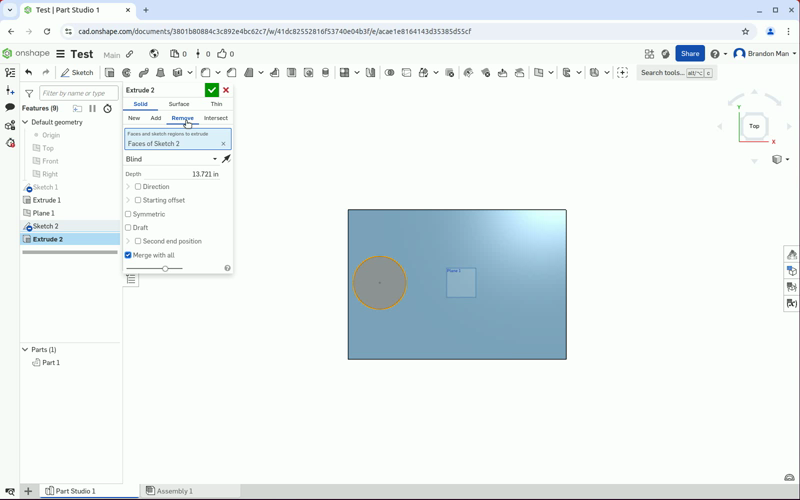
key(enter)
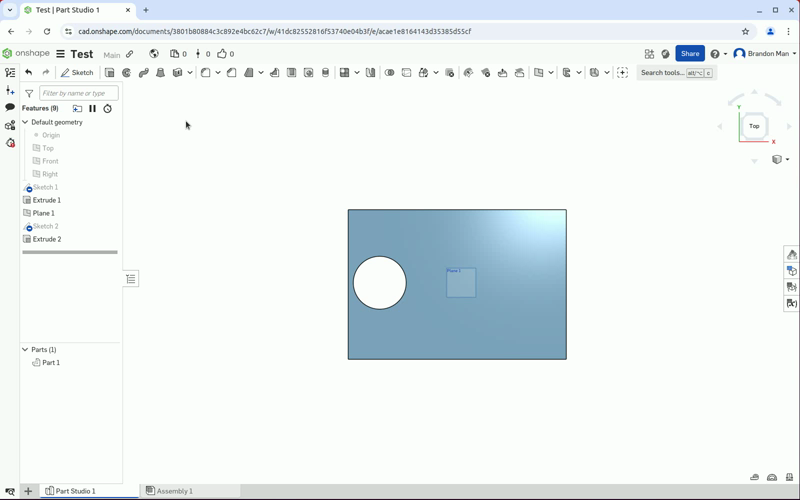
key(shift+h)
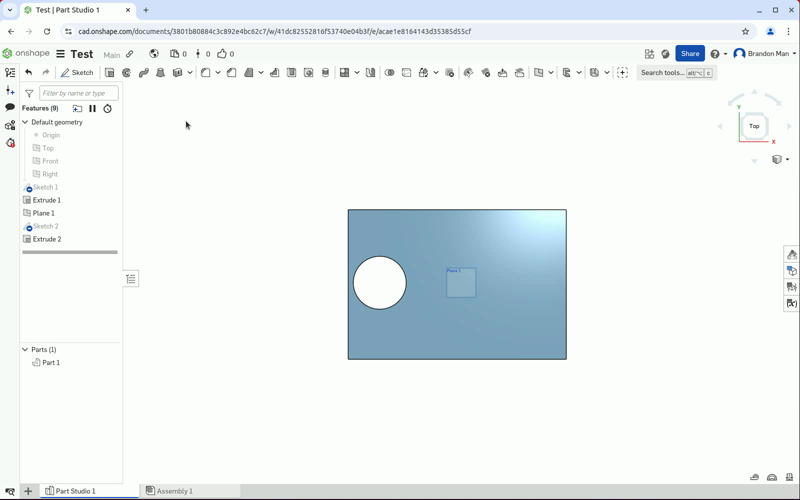
key(shift+h)
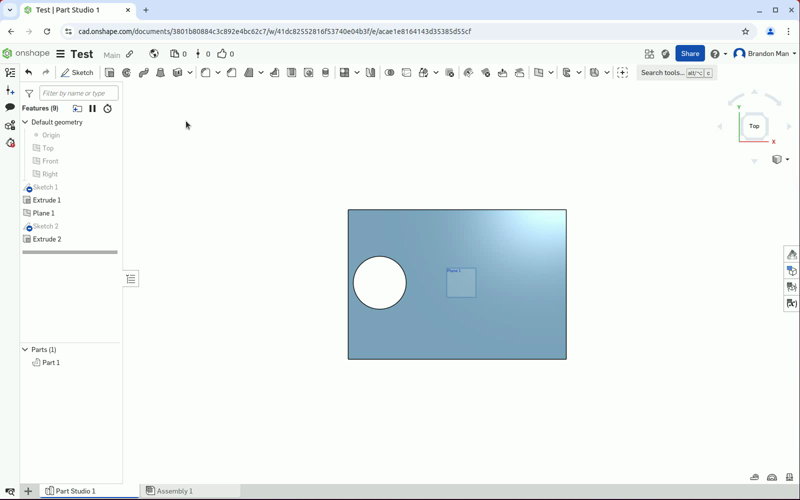
key(shift+7)
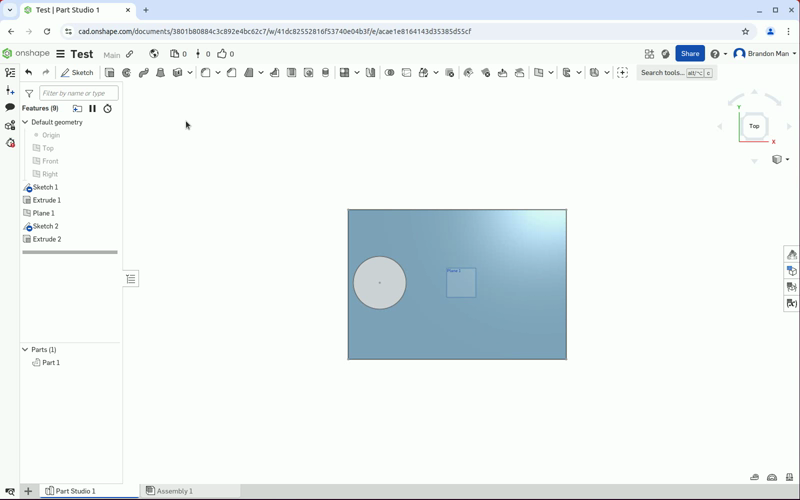
key(up, 3)
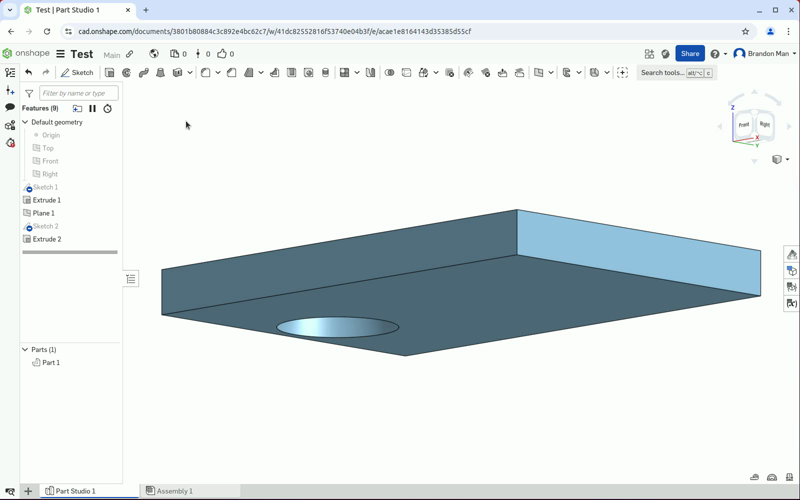
key(left, 3)
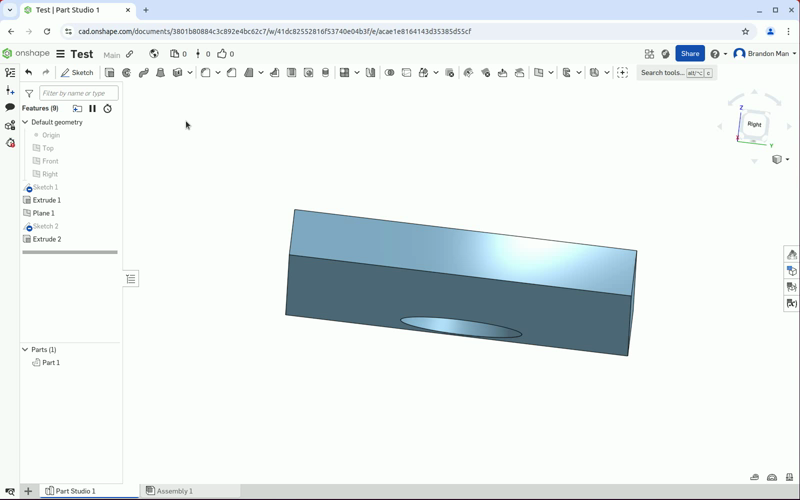
key(right, 3)
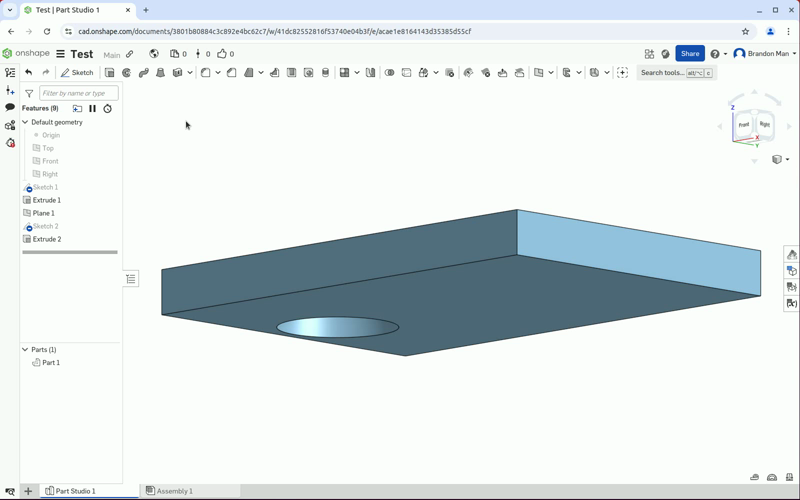
key(down, 3)
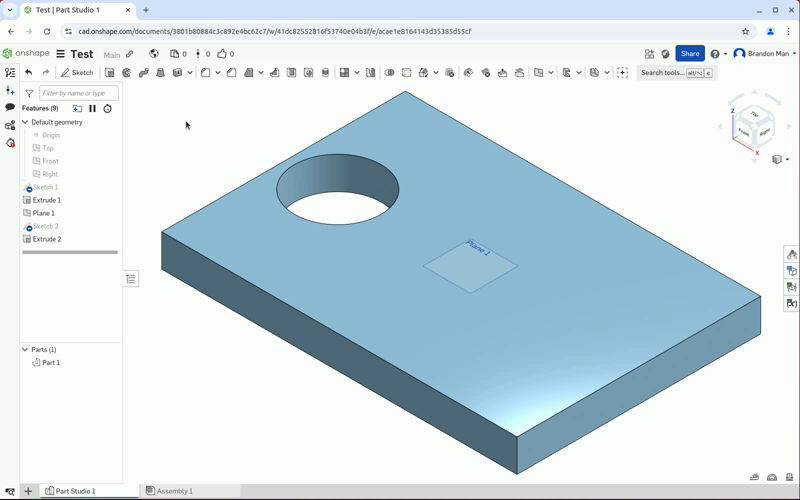
mouse_move(73, 189)
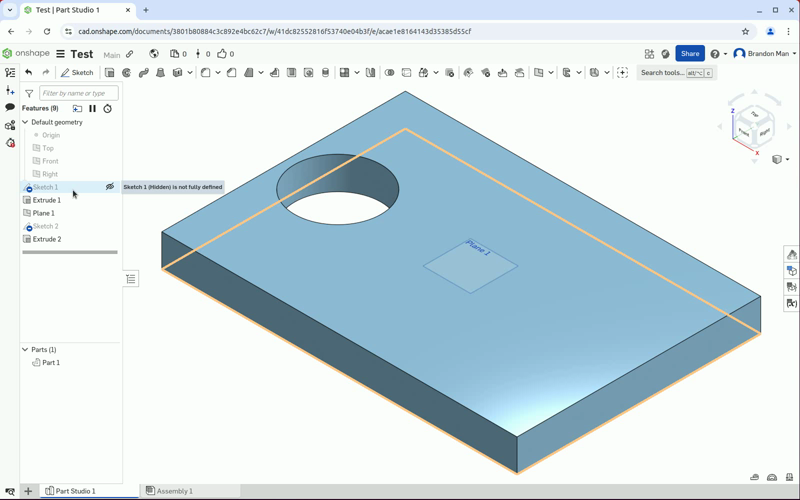
click(73, 189)